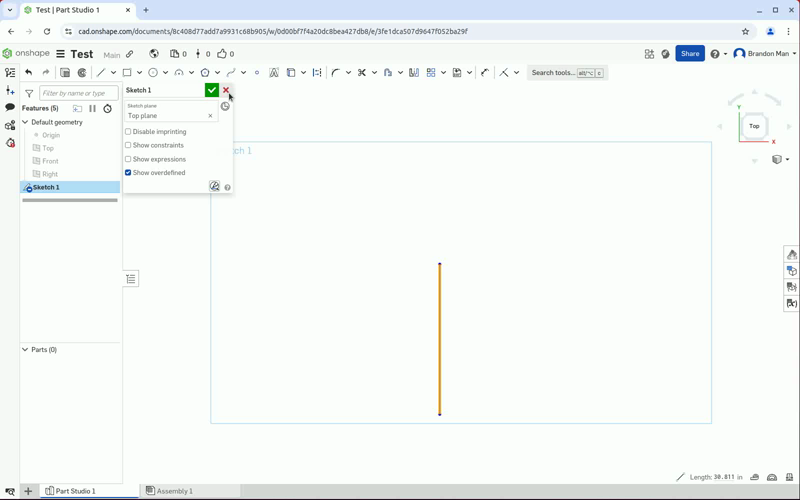
key(shift+h)
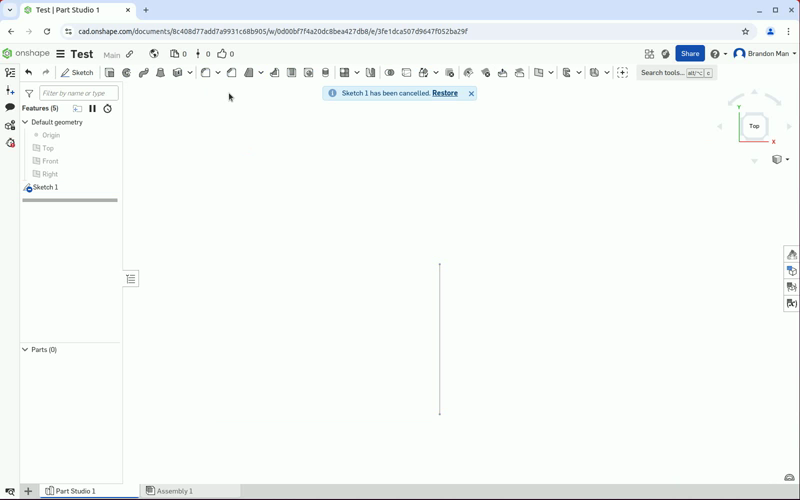
key(shift+s)
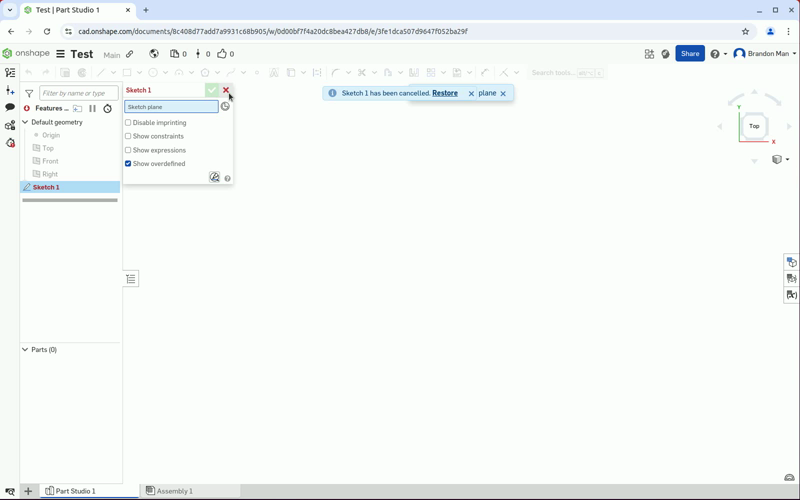
mouse_move(73, 150)
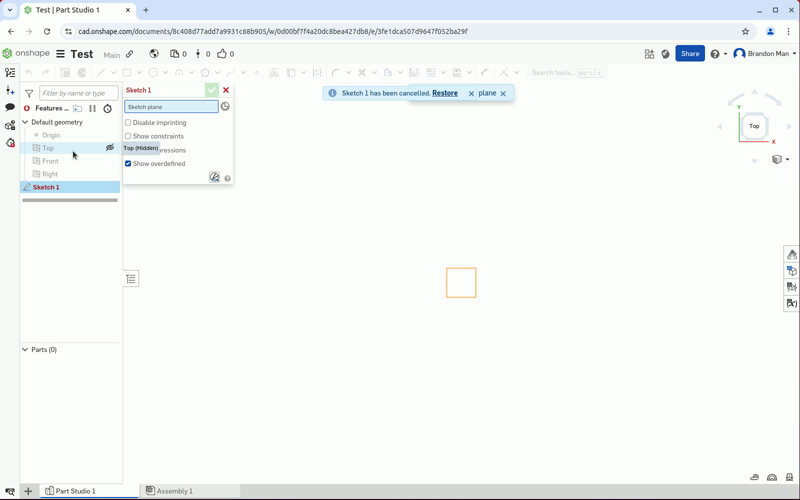
click(73, 150)
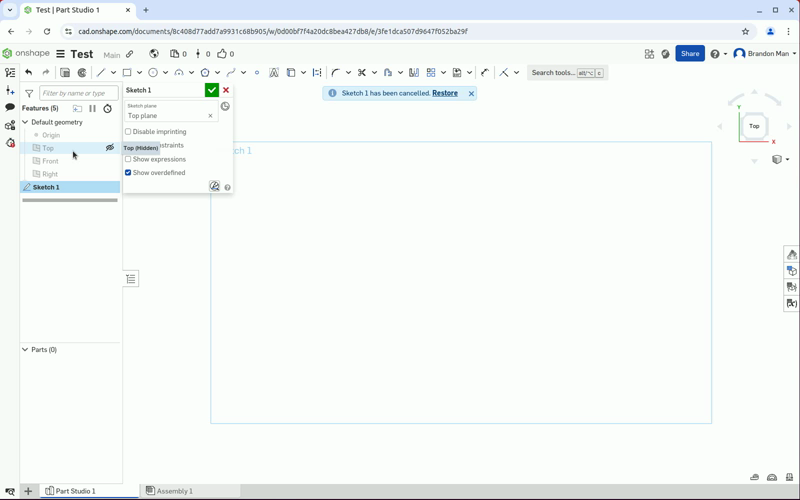
mouse_move(73, 352)
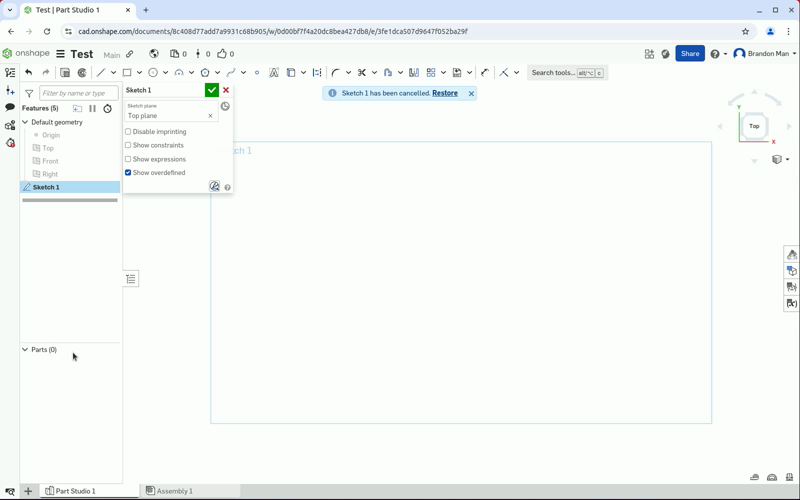
key(y)
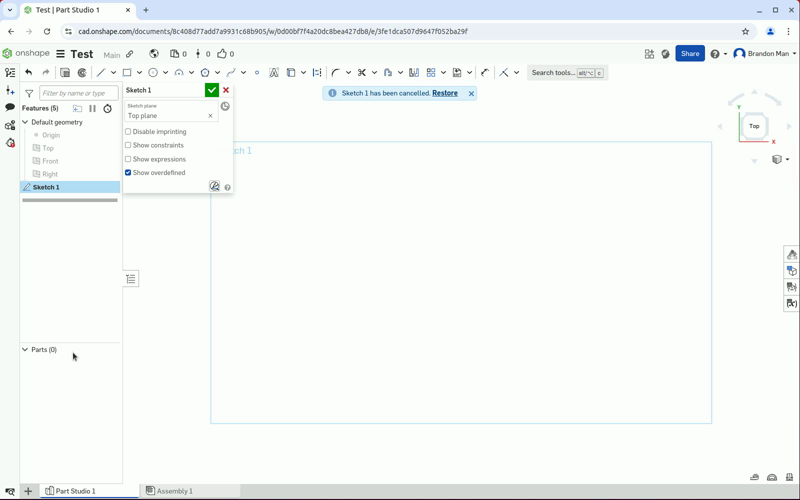
key(l)
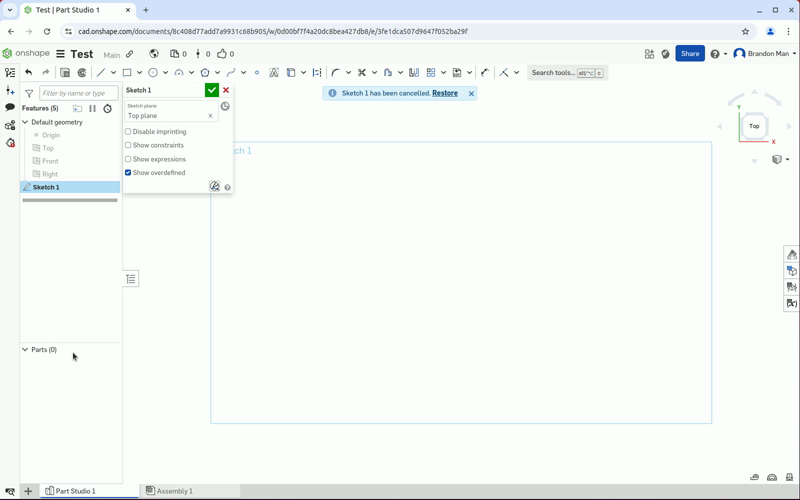
key_down(shift)
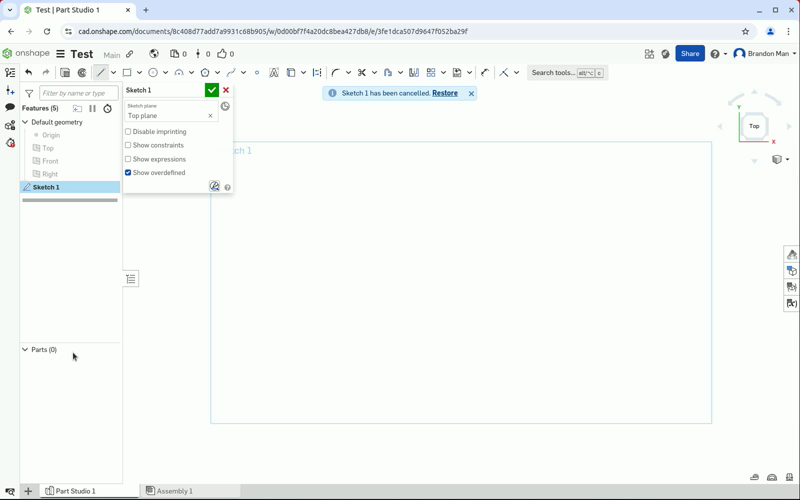
mouse_move(412, 395)
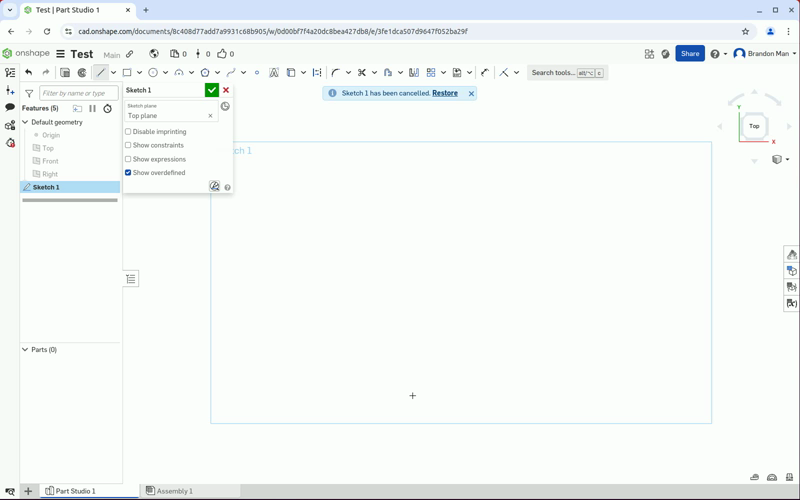
click(412, 395)
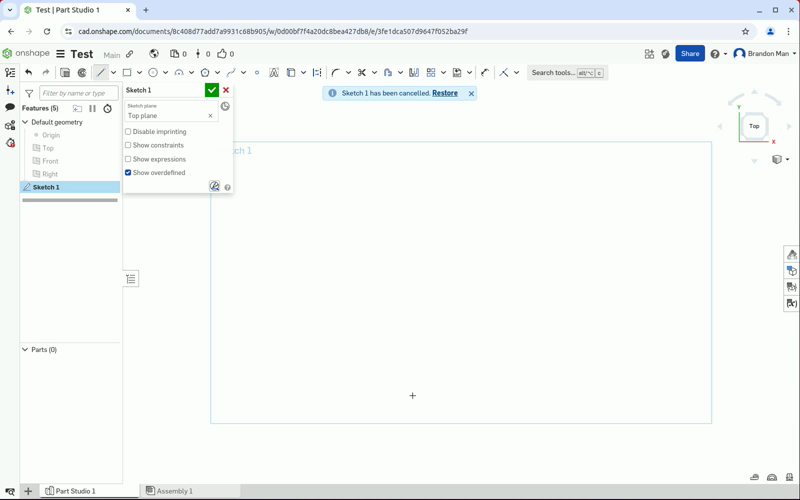
key_up(shift)
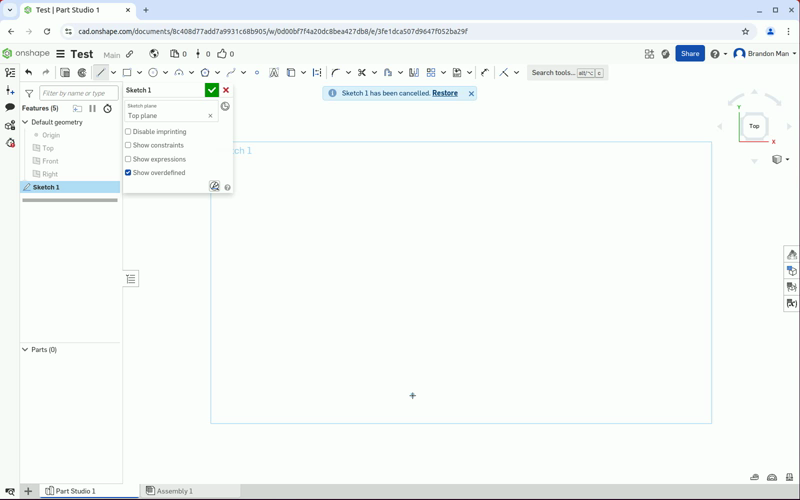
key_down(shift)
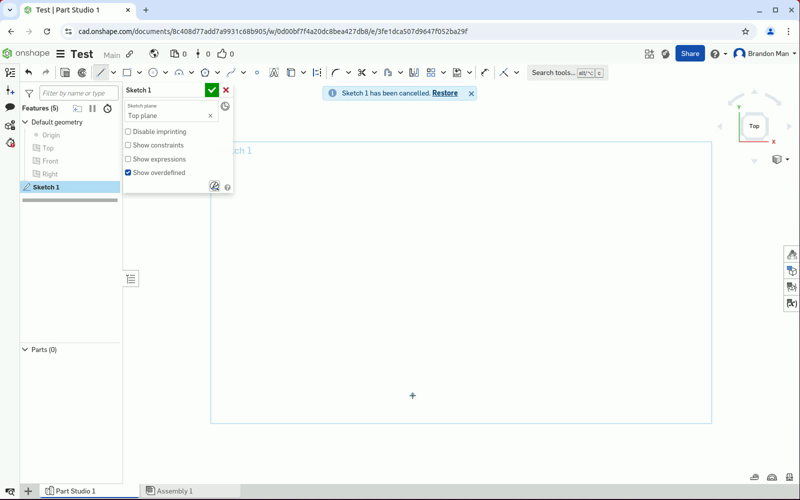
mouse_move(507, 395)
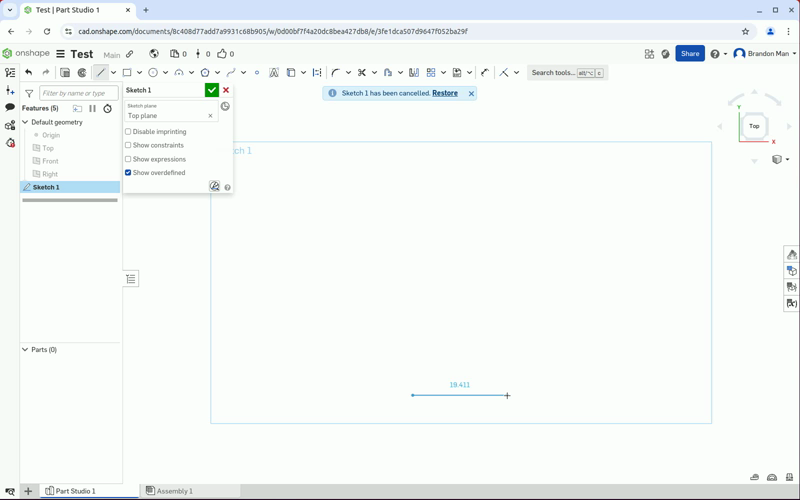
click(507, 395)
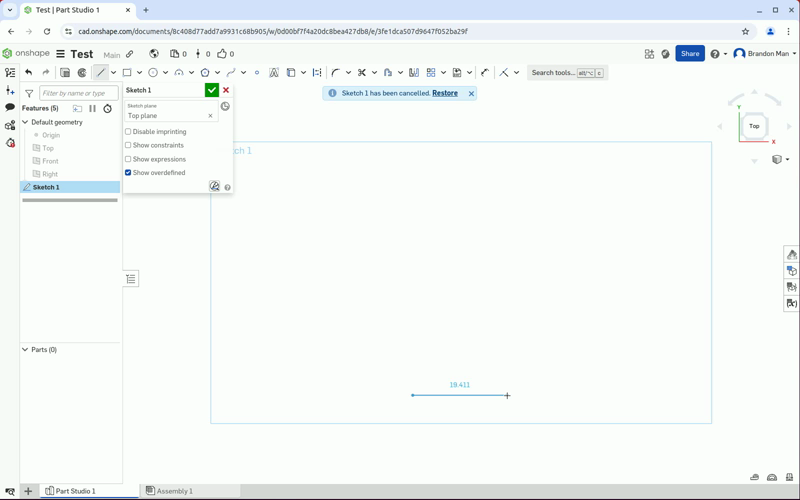
key_up(shift)
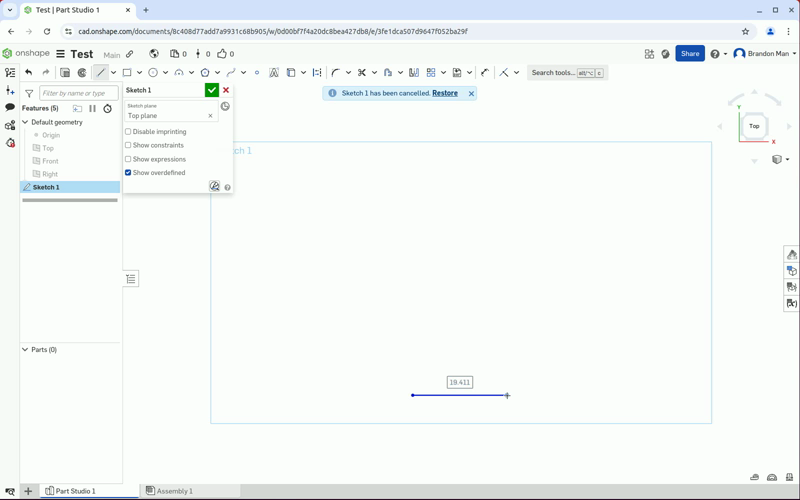
key_down(shift)
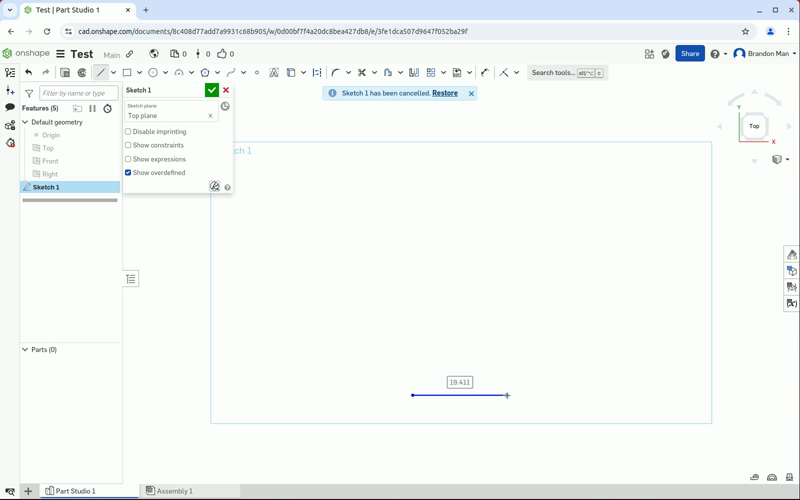
mouse_move(507, 171)
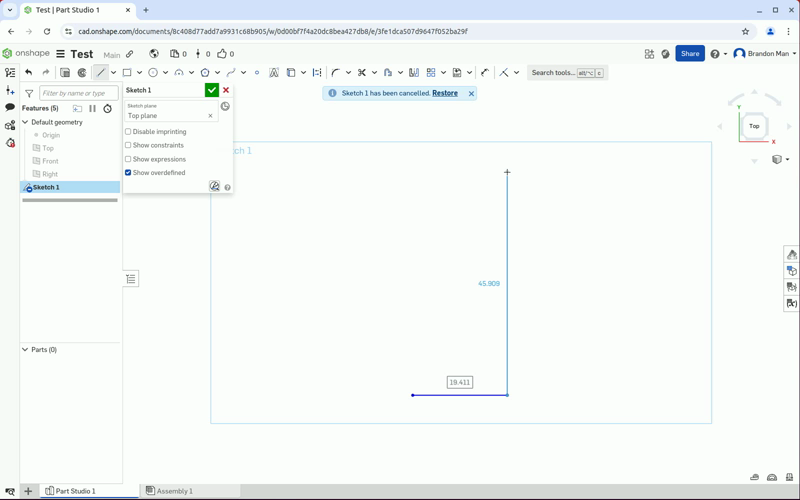
click(507, 171)
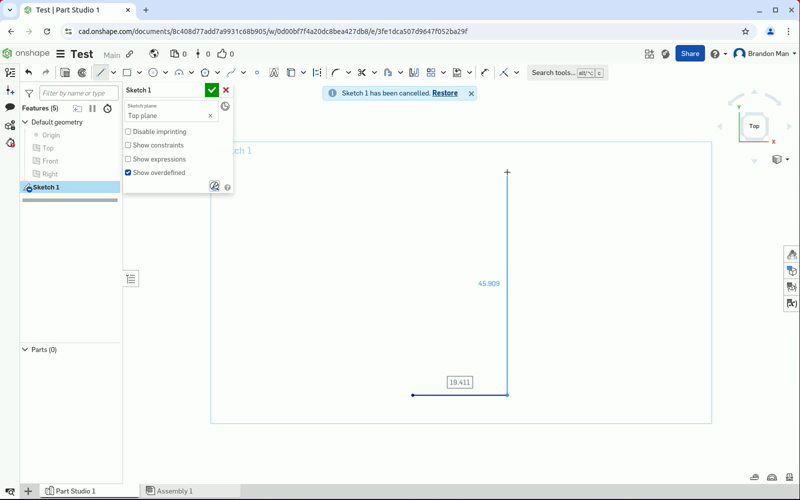
key_up(shift)
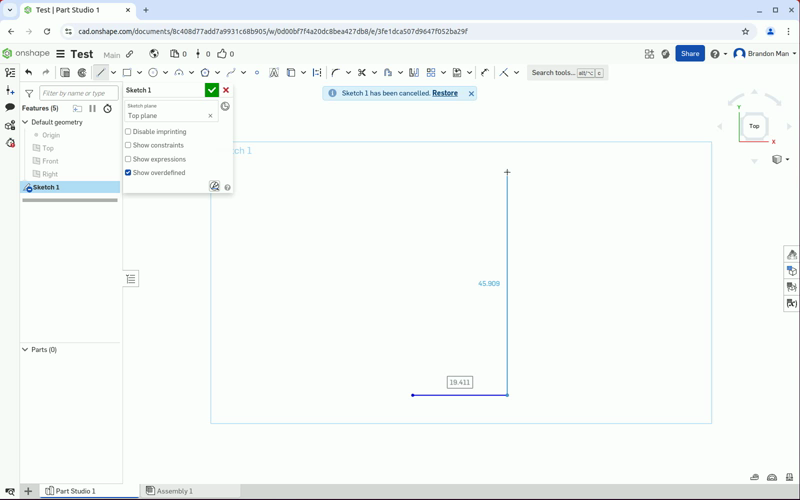
key_down(shift)
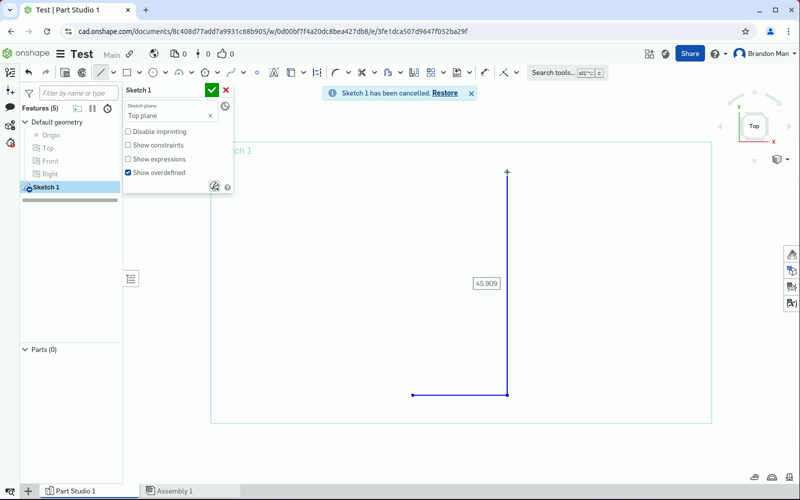
mouse_move(412, 171)
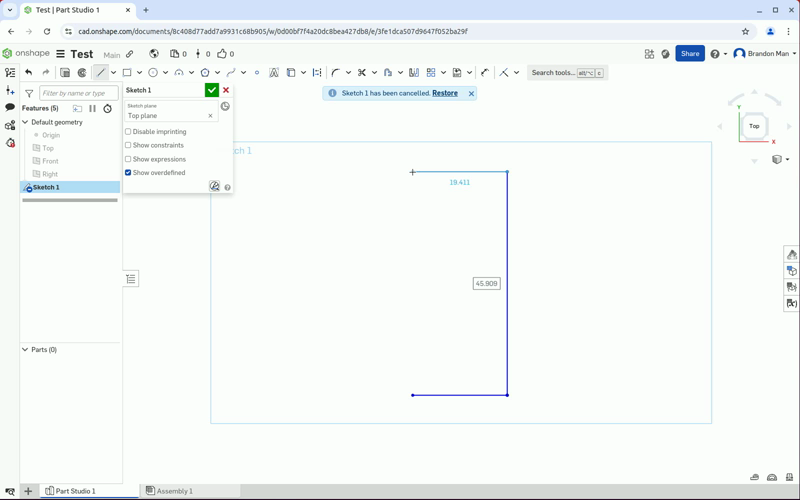
click(412, 171)
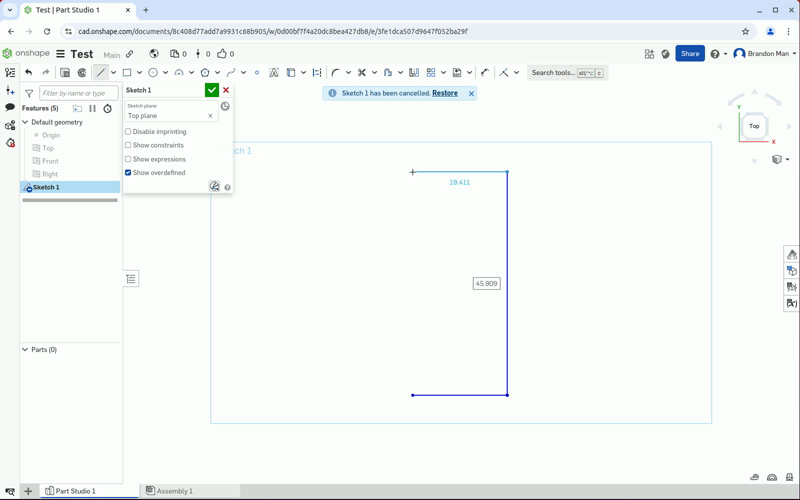
key_up(shift)
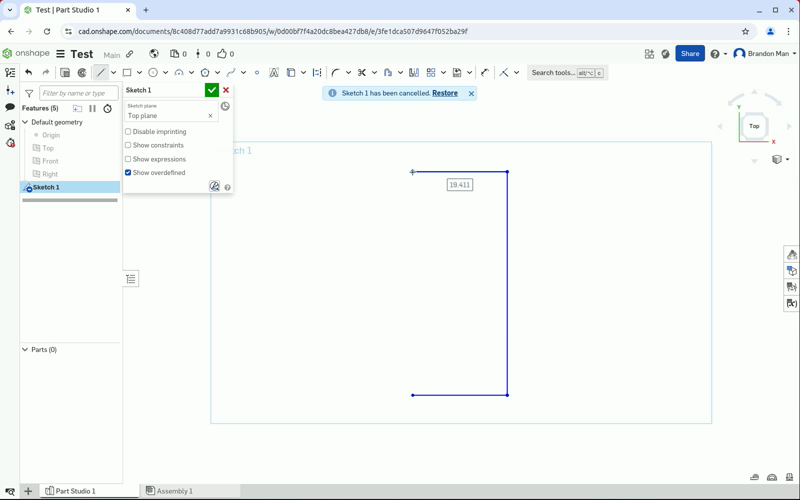
key_down(shift)
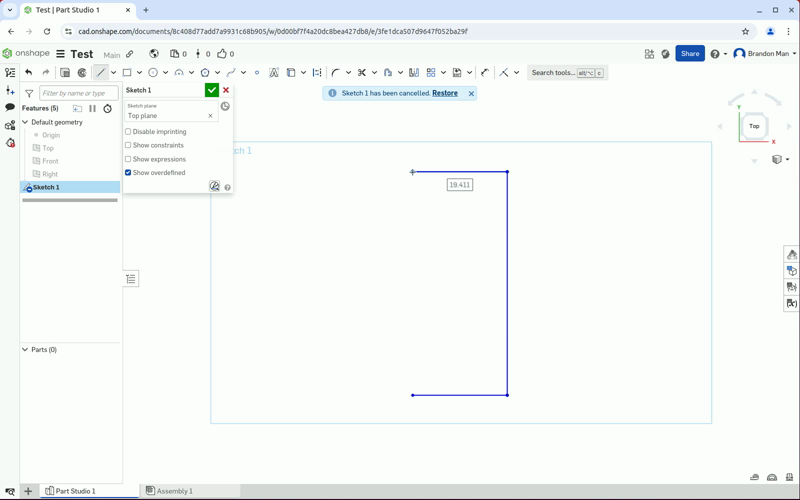
mouse_move(412, 395)
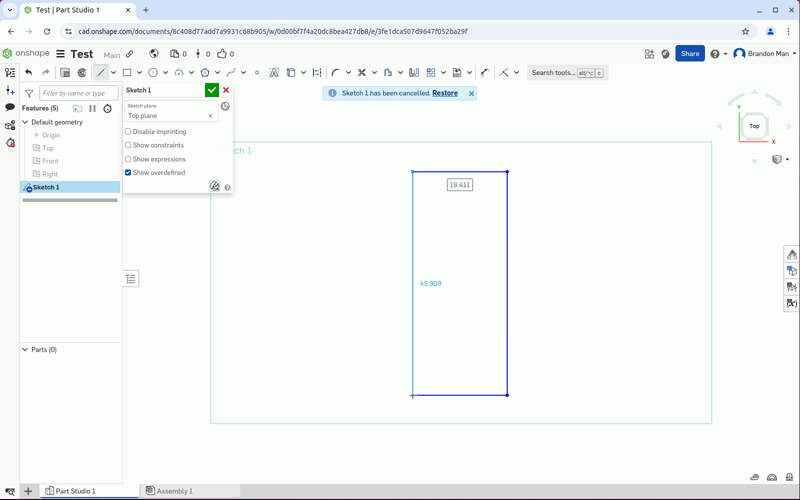
key_up(shift)
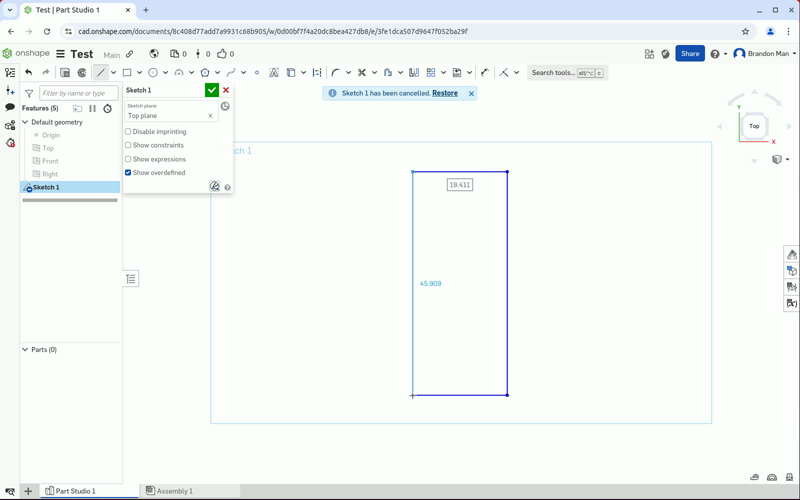
click(412, 395)
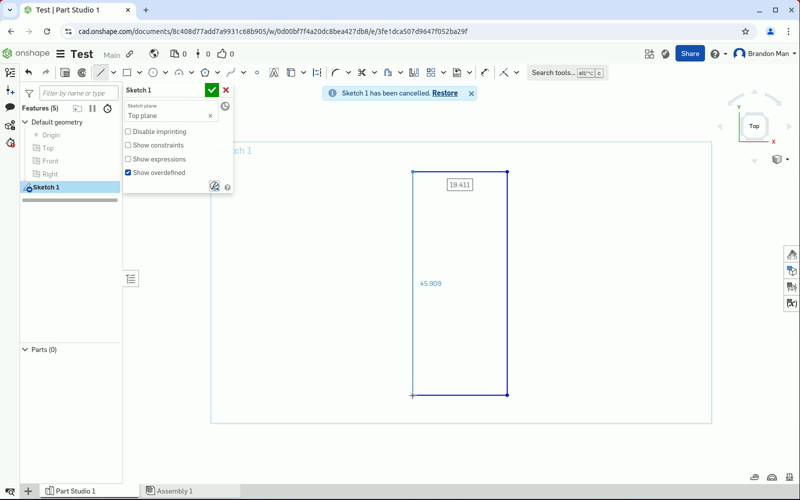
key(esc)
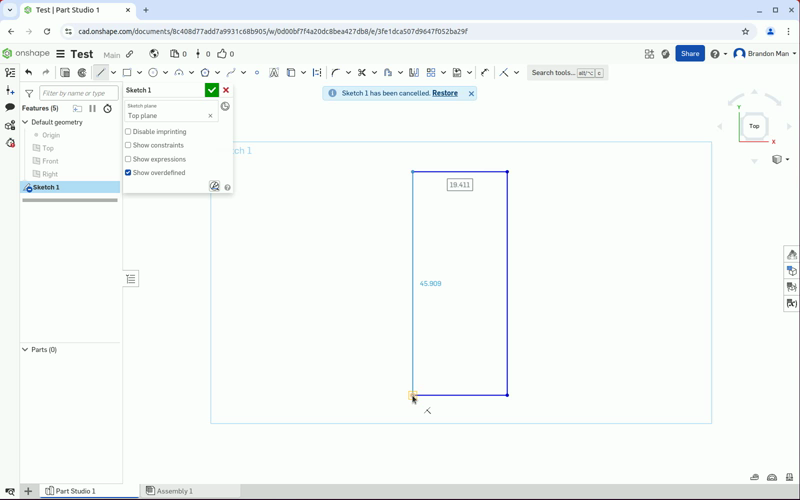
mouse_move(470, 194)
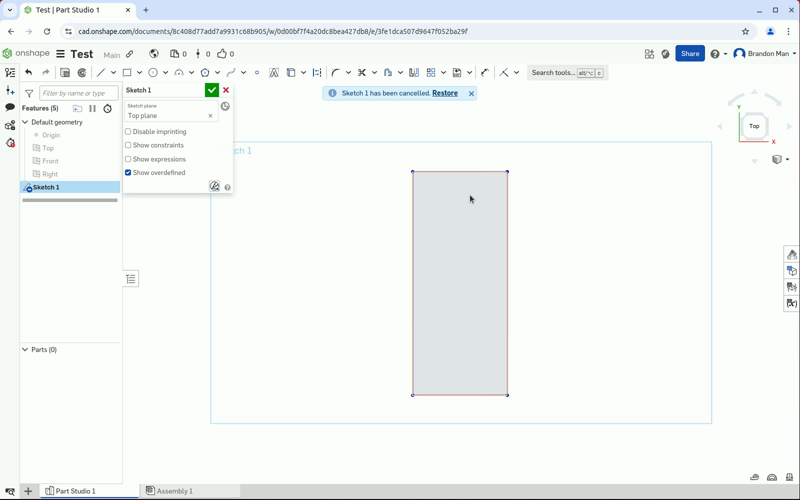
click(470, 194)
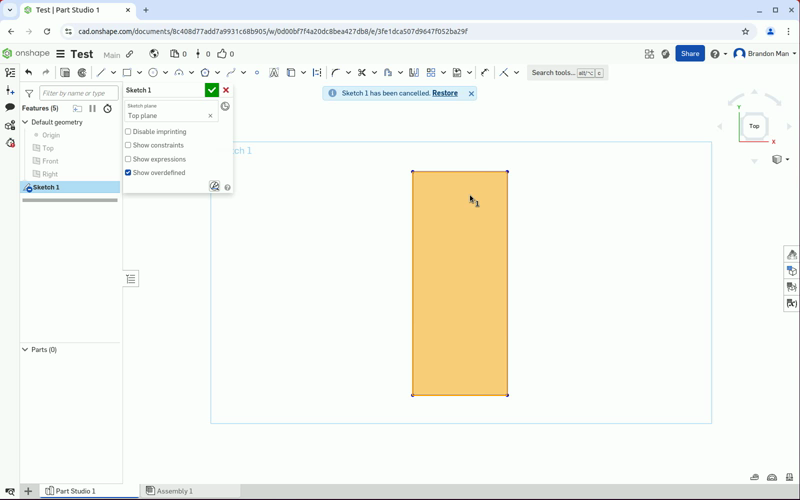
mouse_move(73, 352)
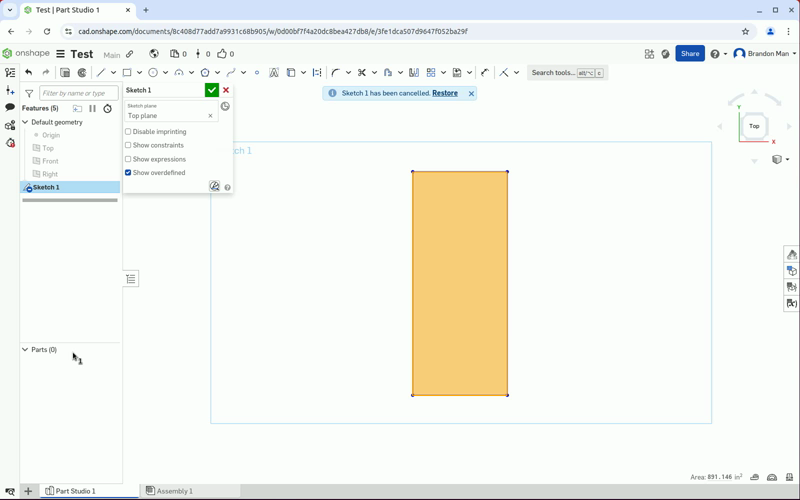
key(shift+y)
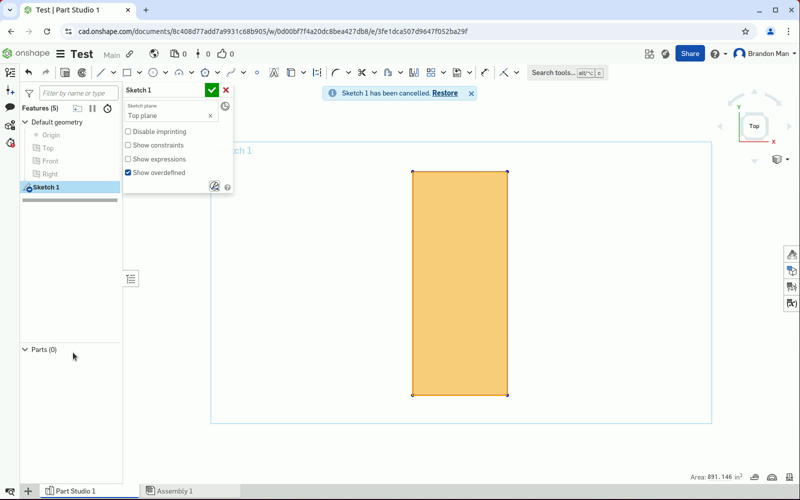
key(shift+e)
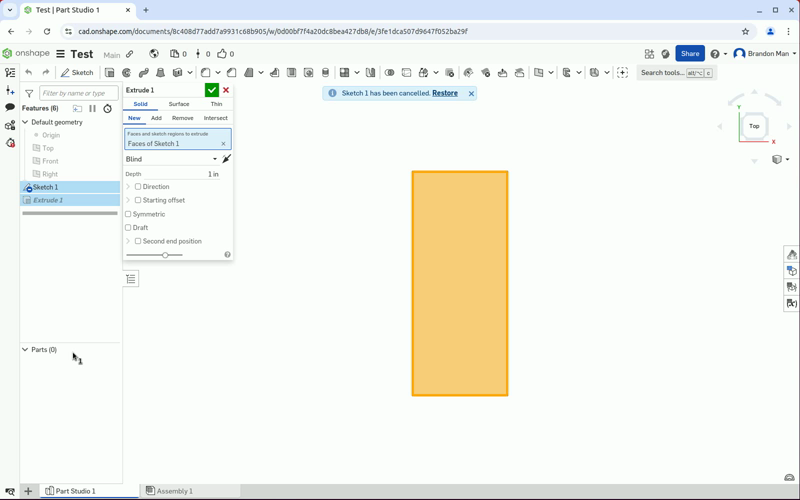
mouse_move(143, 106)
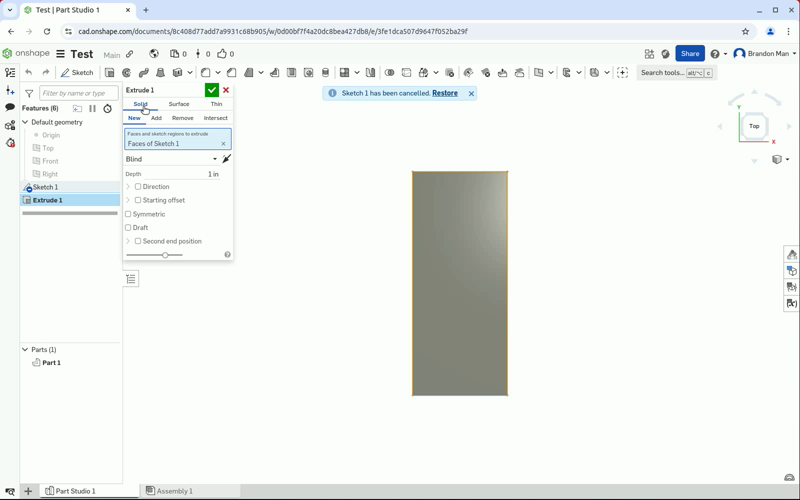
click(143, 106)
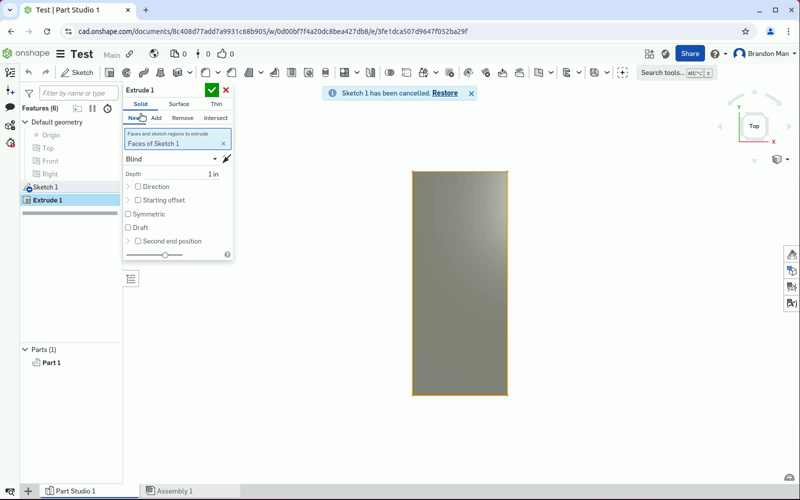
mouse_move(137, 120)
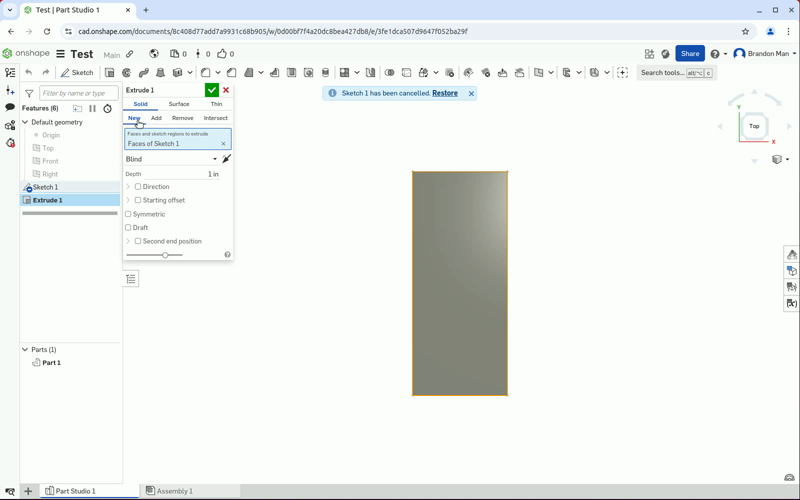
click(137, 120)
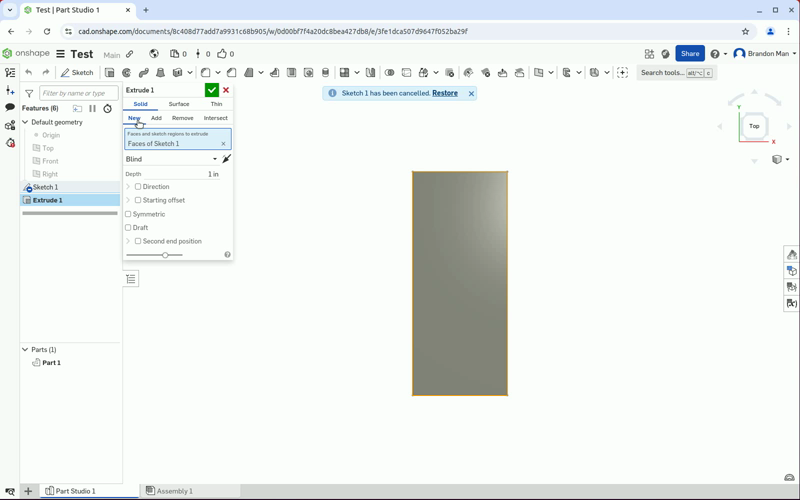
key(tab, 4)
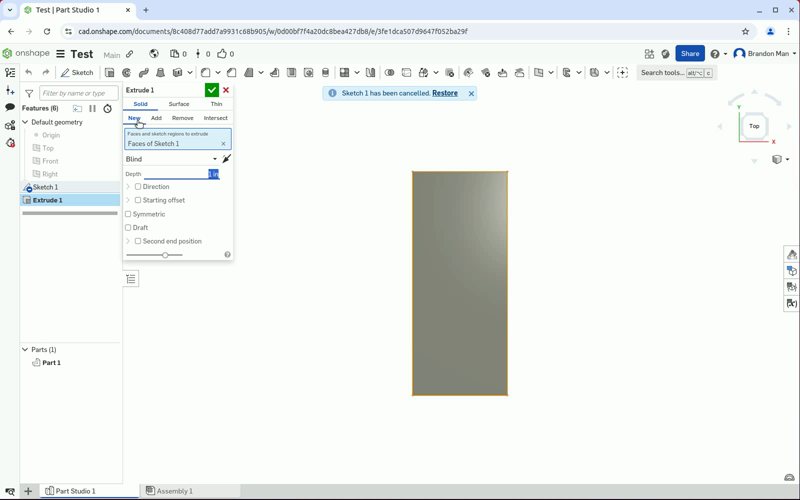
text(1.926)
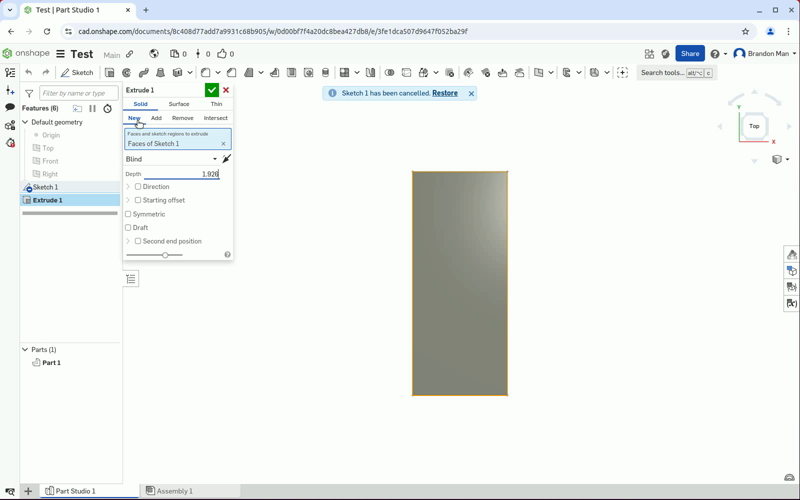
key(enter)
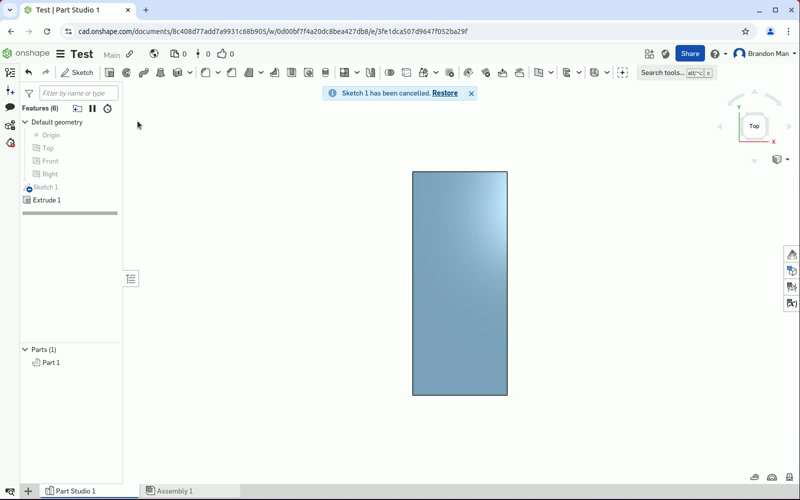
key(shift+h)
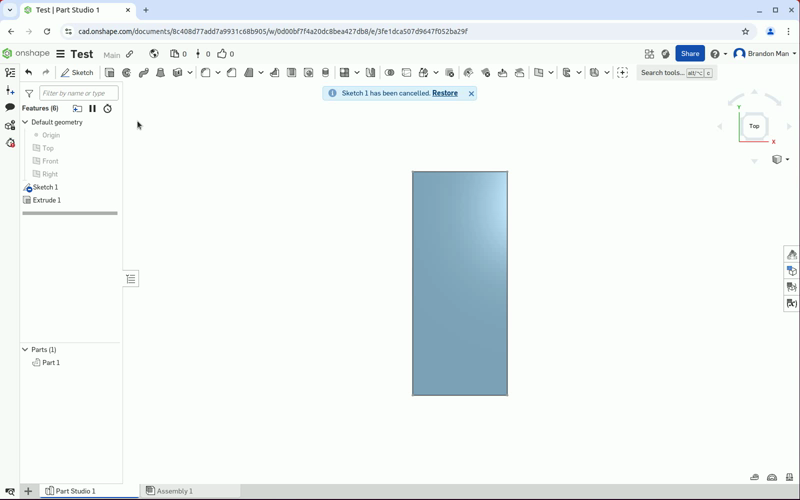
key(shift+h)
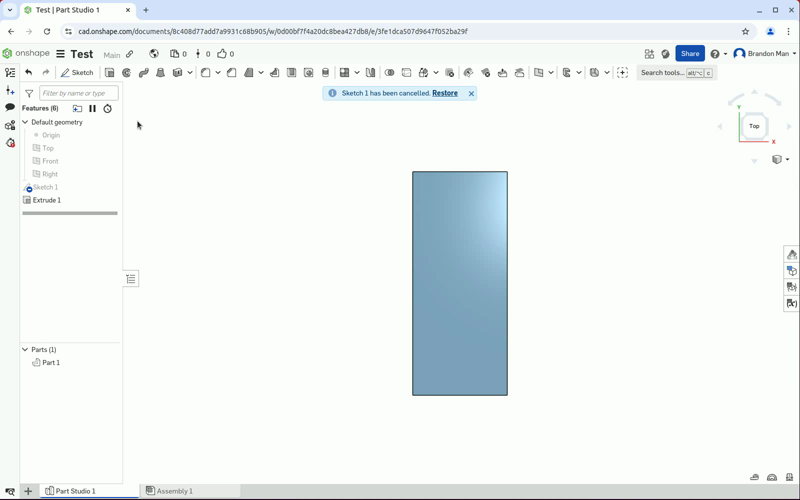
mouse_move(73, 189)
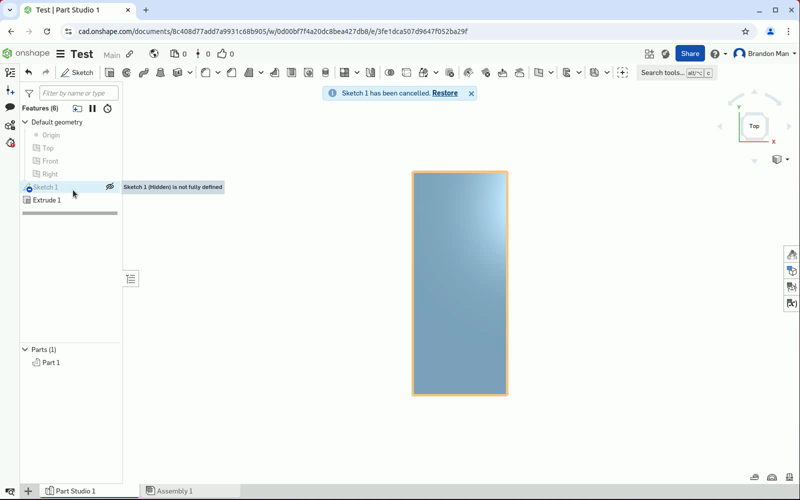
click(73, 189)
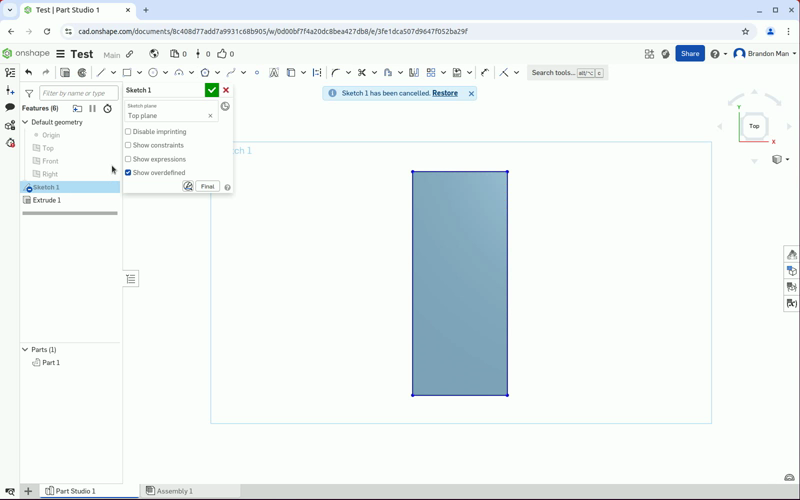
mouse_move(229, 92)
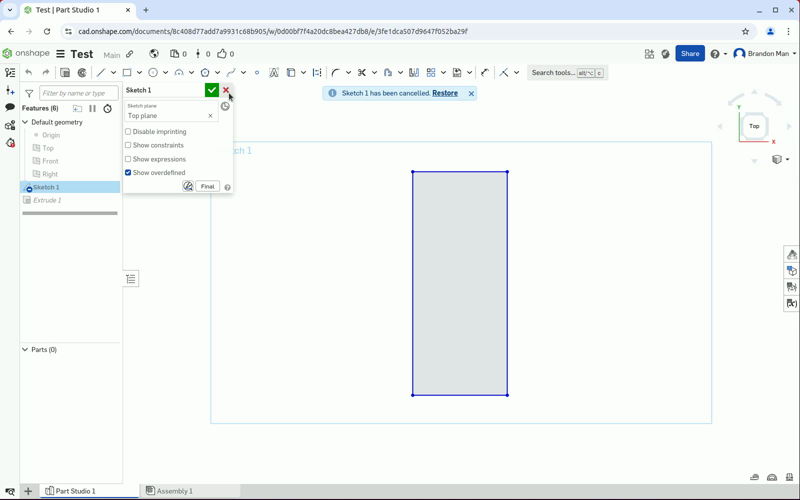
click(229, 92)
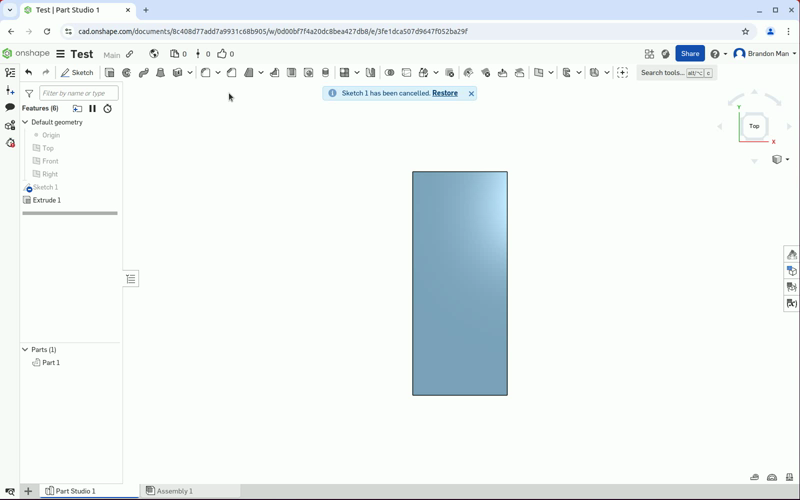
mouse_move(541, 75)
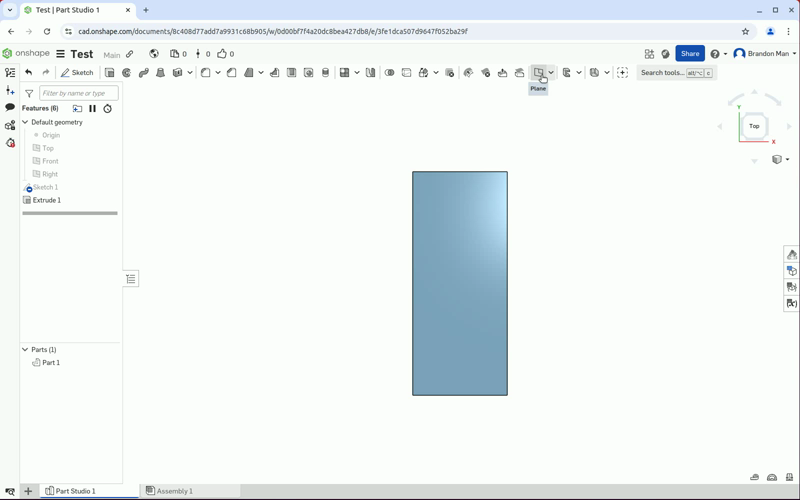
click(541, 75)
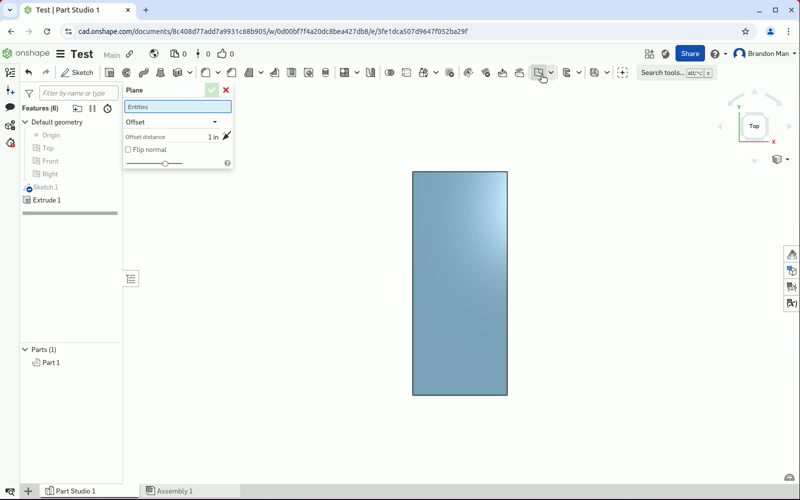
mouse_move(73, 150)
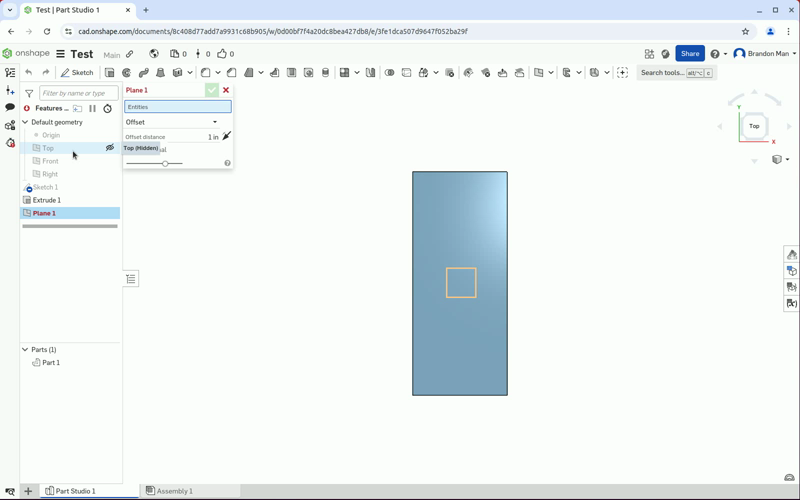
click(73, 150)
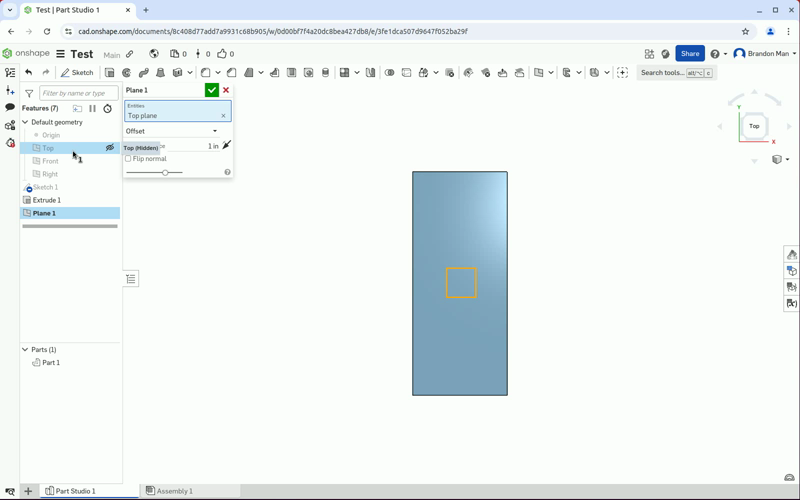
key(tab, 2)
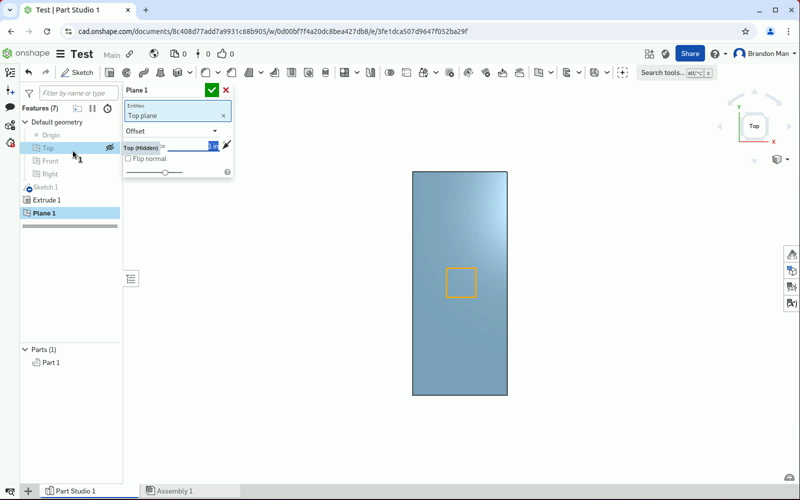
text(1.91)
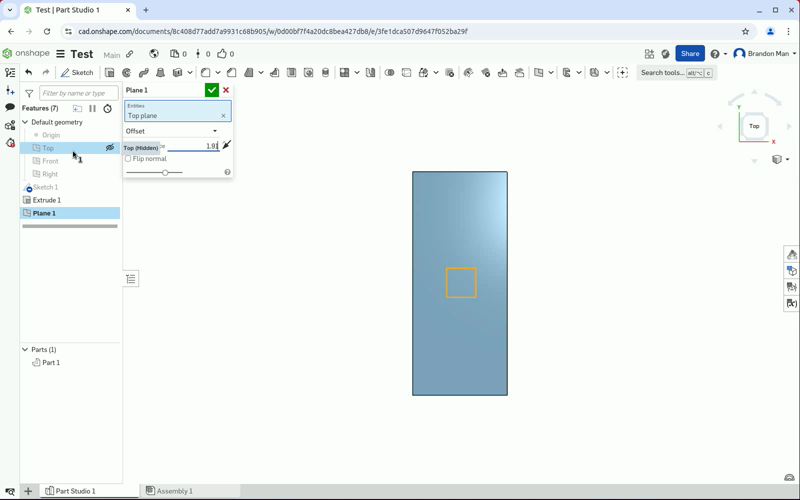
key(enter, 2)
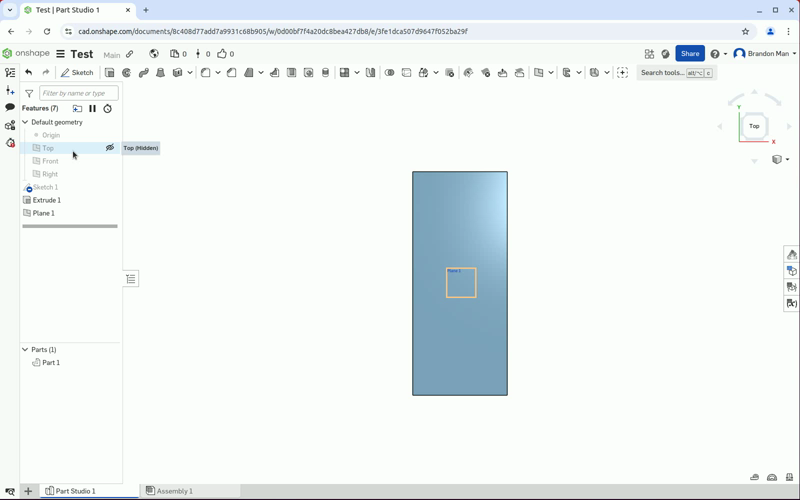
key(shift+s)
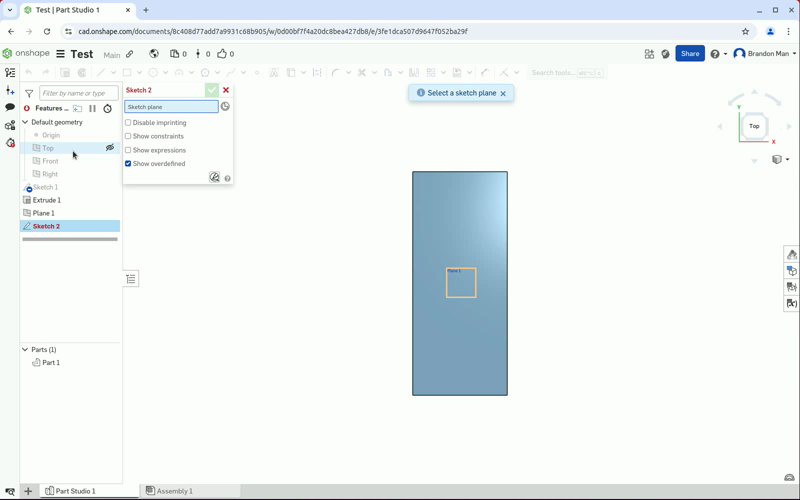
mouse_move(73, 215)
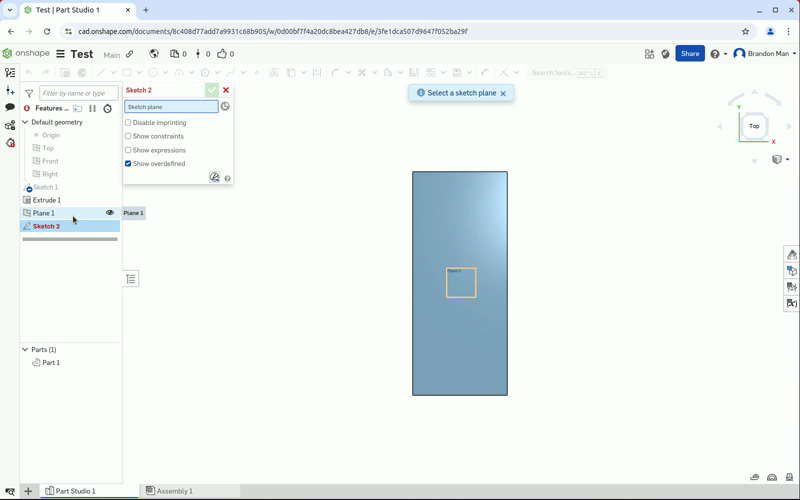
click(73, 215)
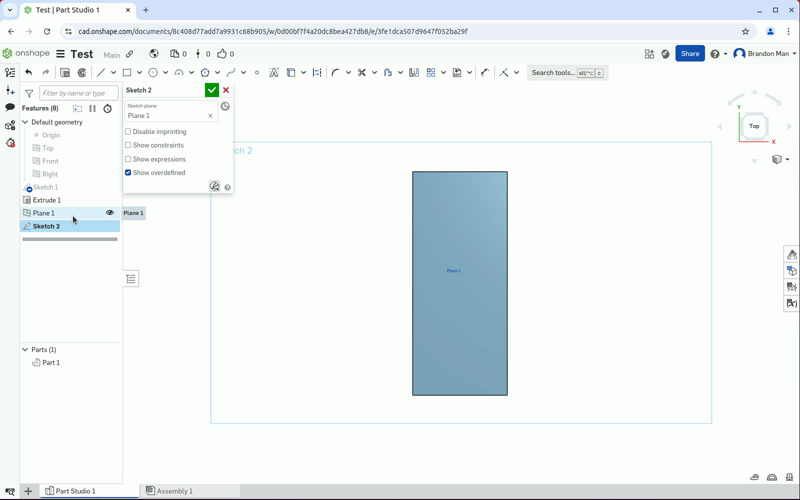
mouse_move(73, 352)
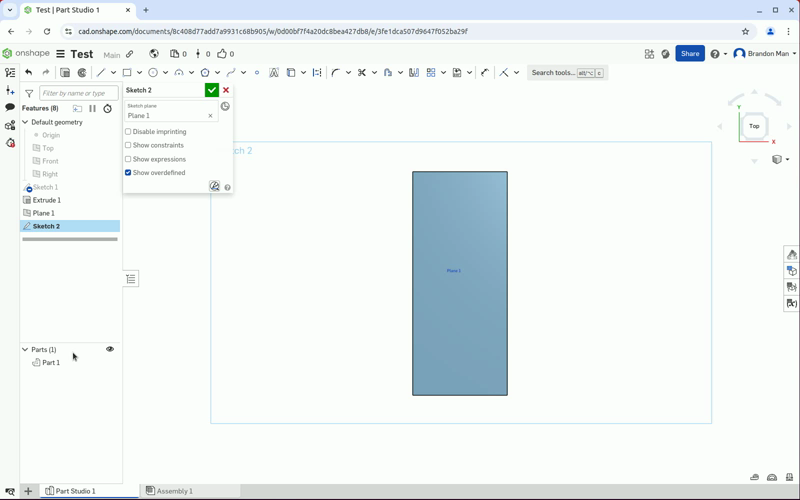
key(y)
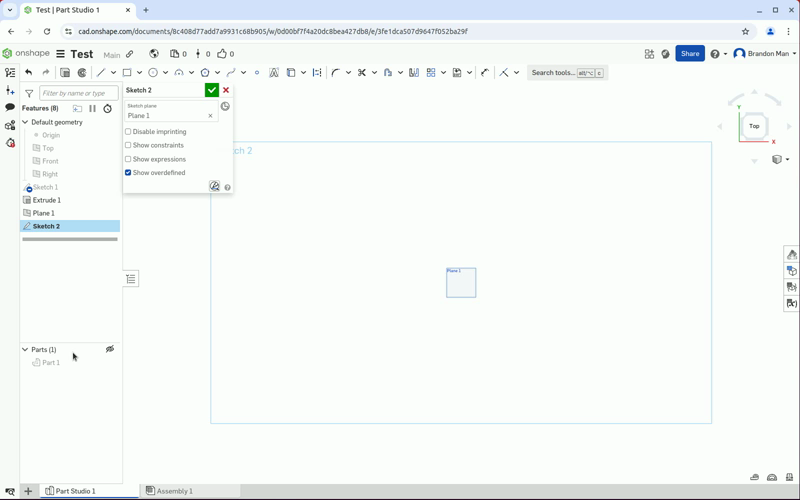
key(l)
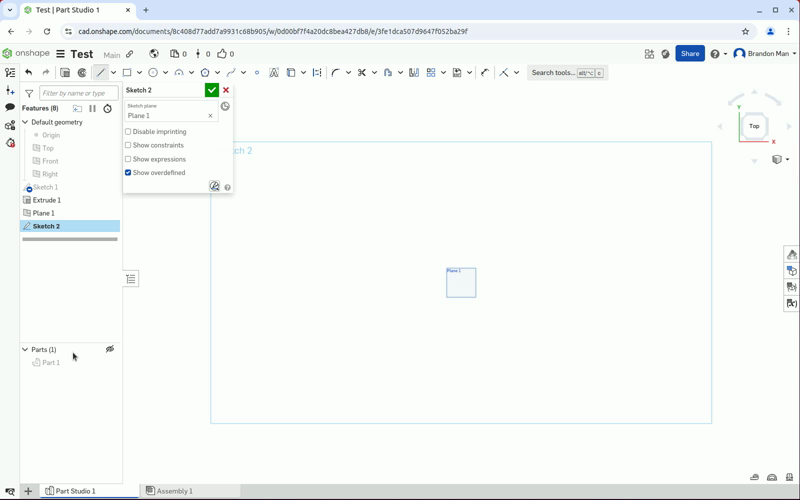
key_down(shift)
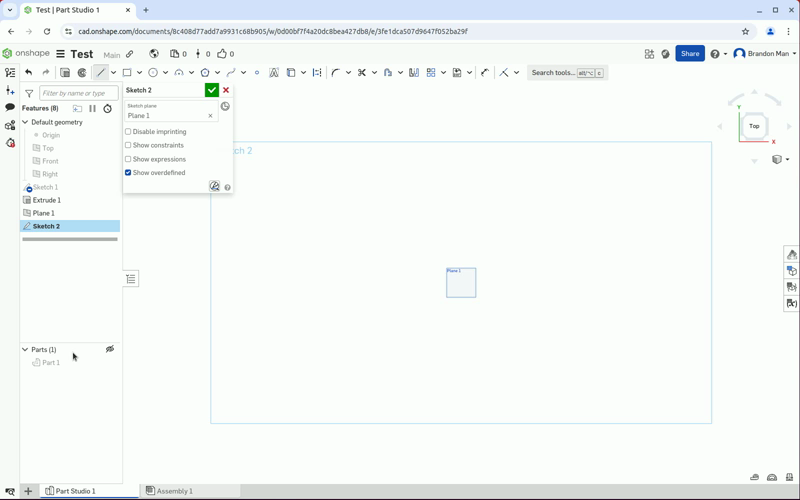
mouse_move(424, 384)
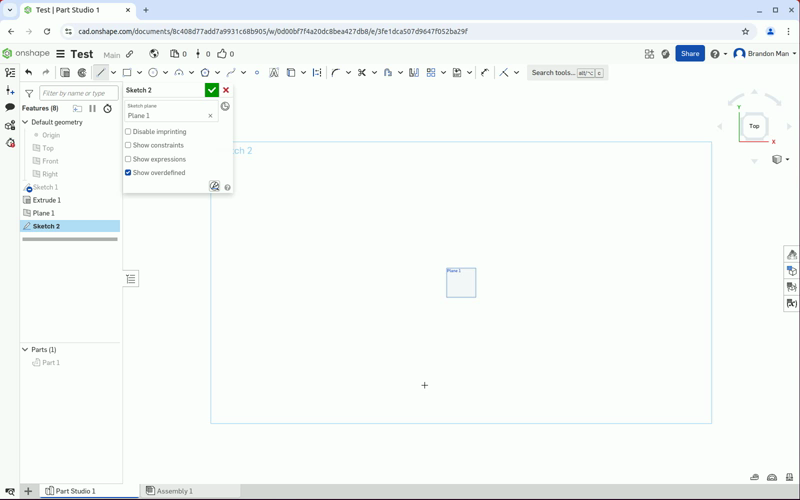
click(424, 384)
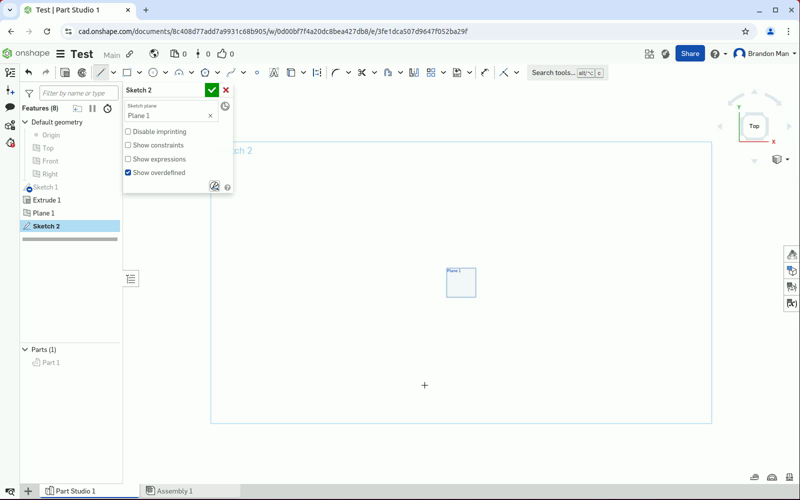
key_up(shift)
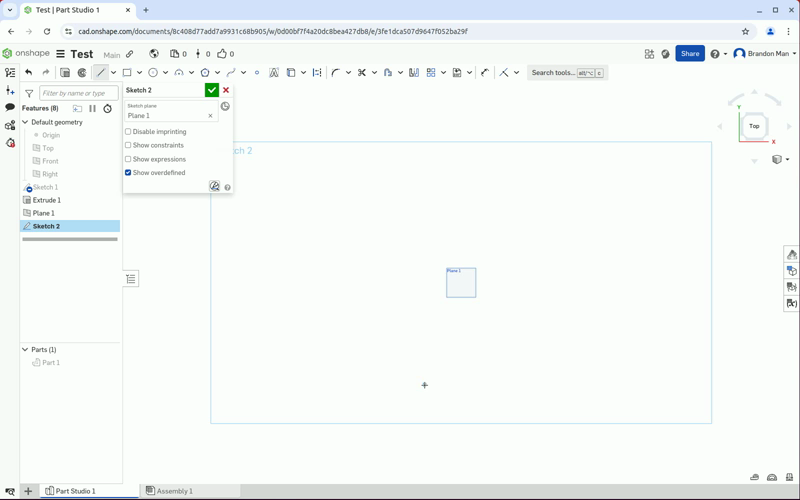
key_down(shift)
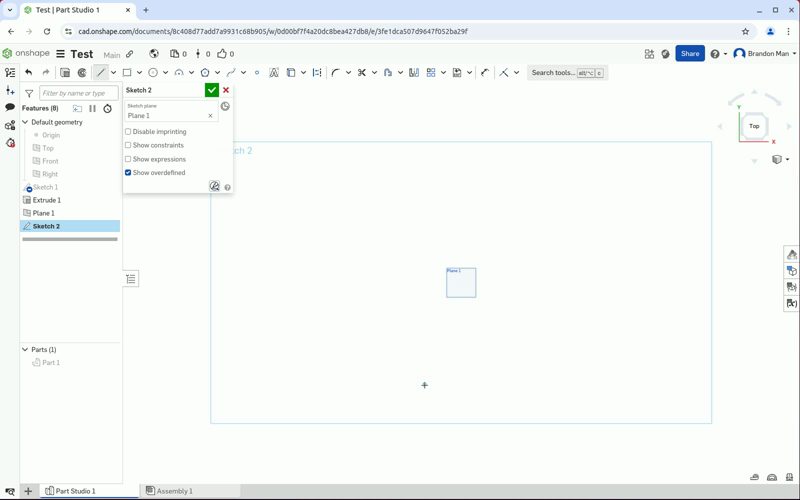
mouse_move(496, 384)
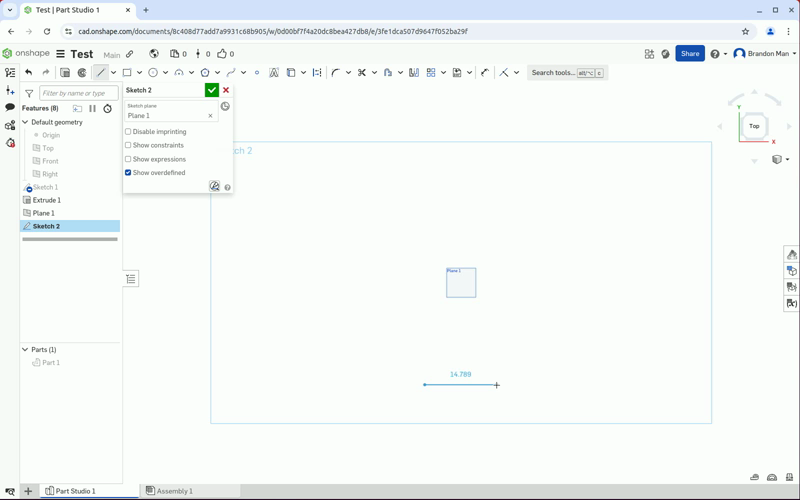
click(496, 384)
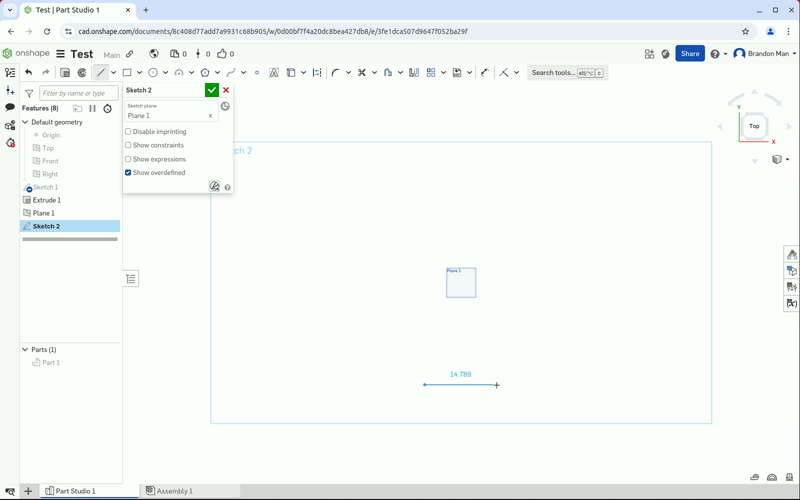
key_up(shift)
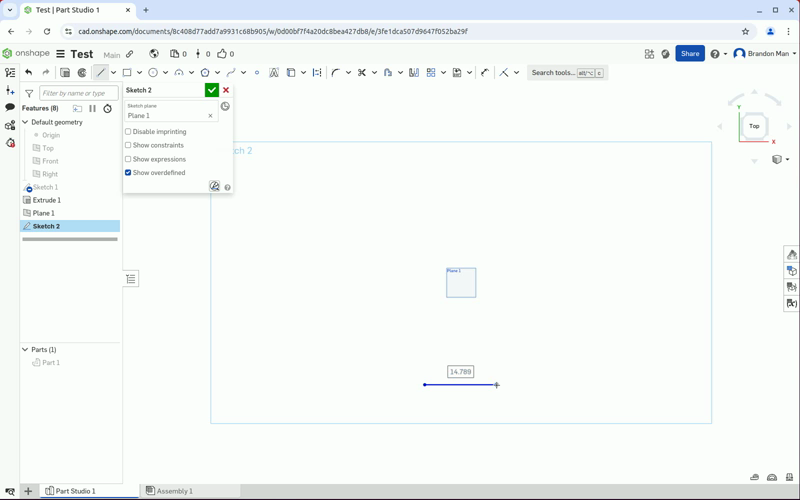
key_down(shift)
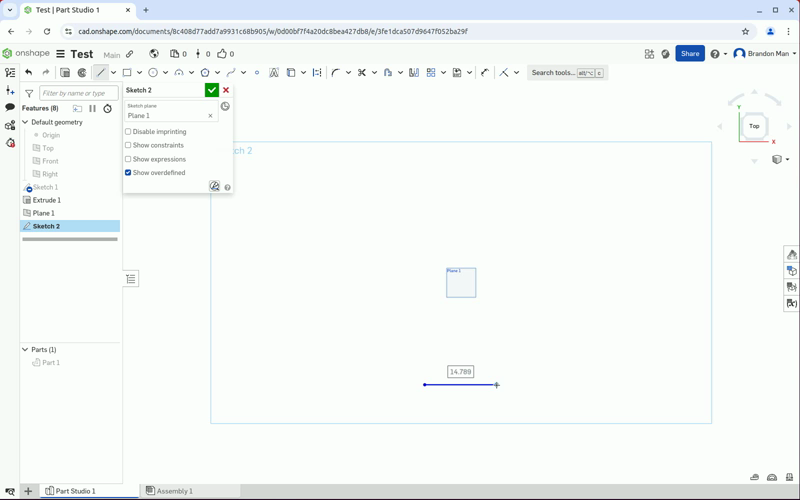
mouse_move(496, 171)
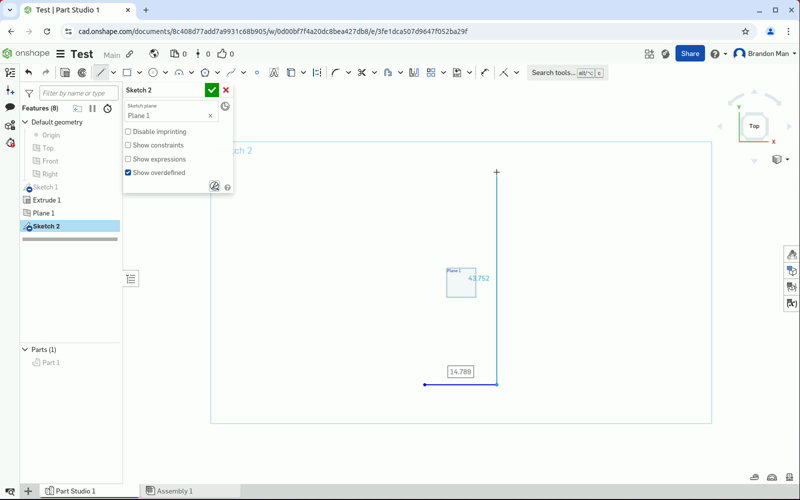
click(496, 171)
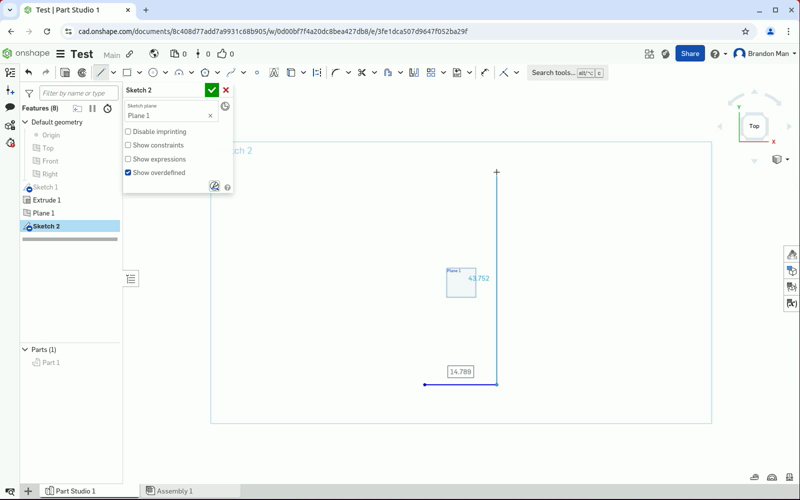
key_up(shift)
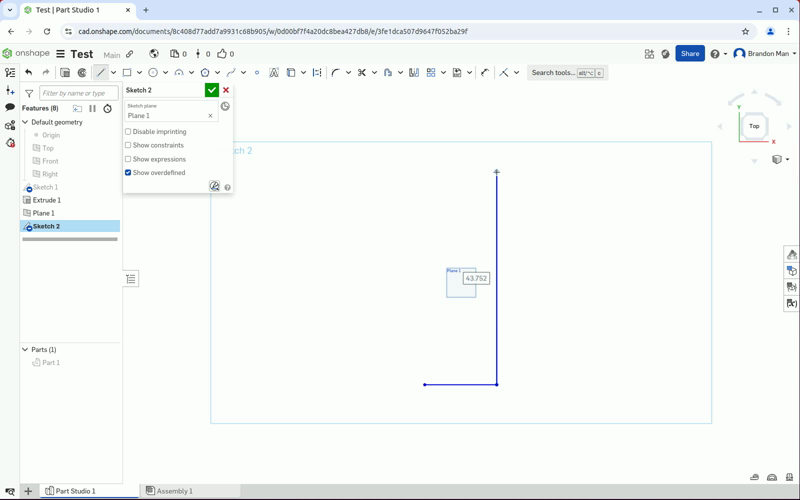
key_down(shift)
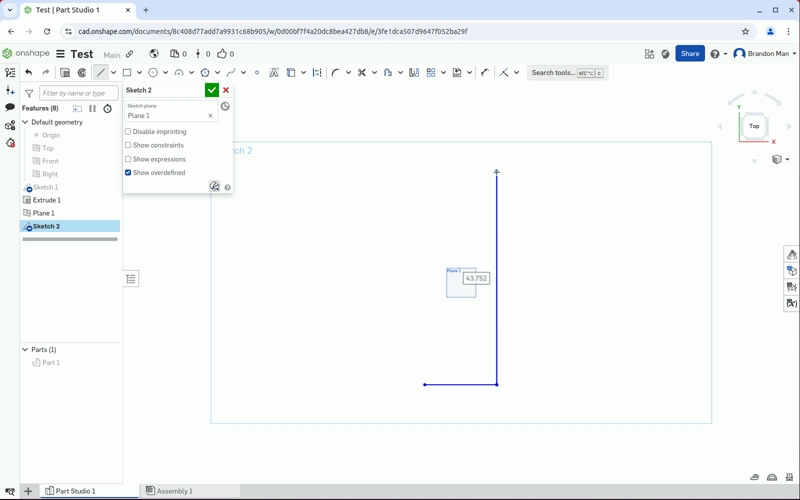
mouse_move(424, 171)
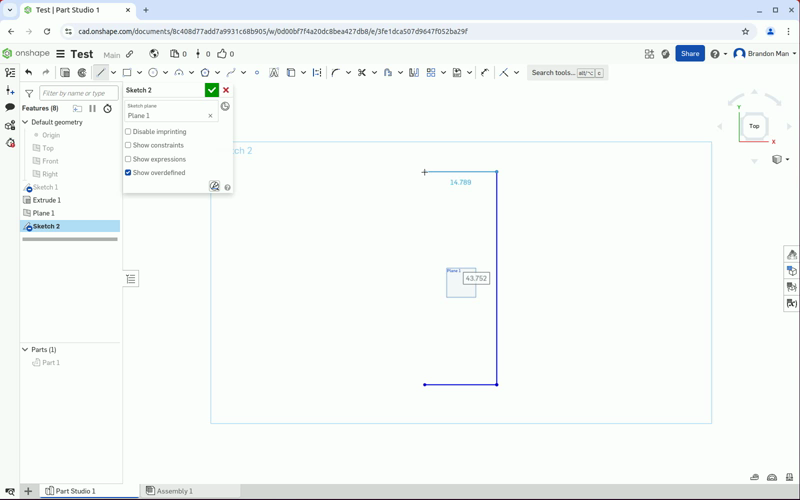
click(424, 171)
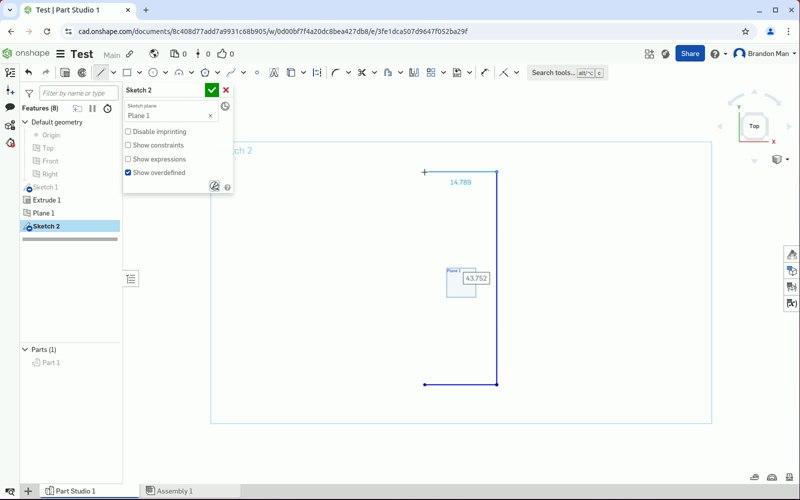
key_up(shift)
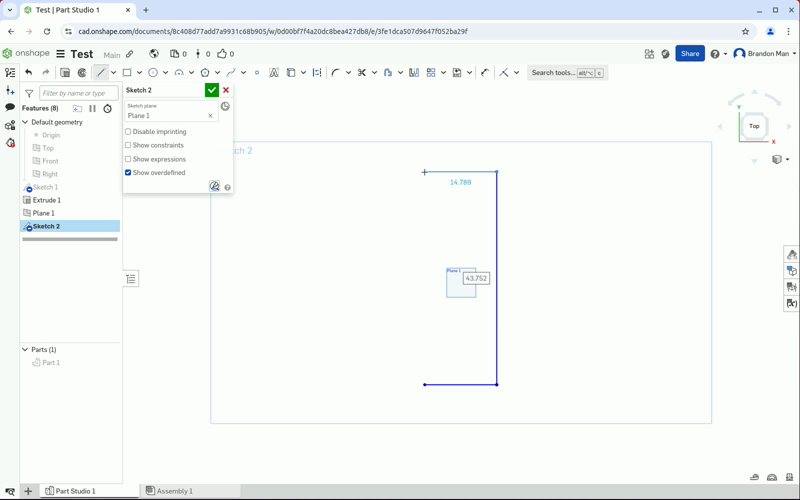
key_down(shift)
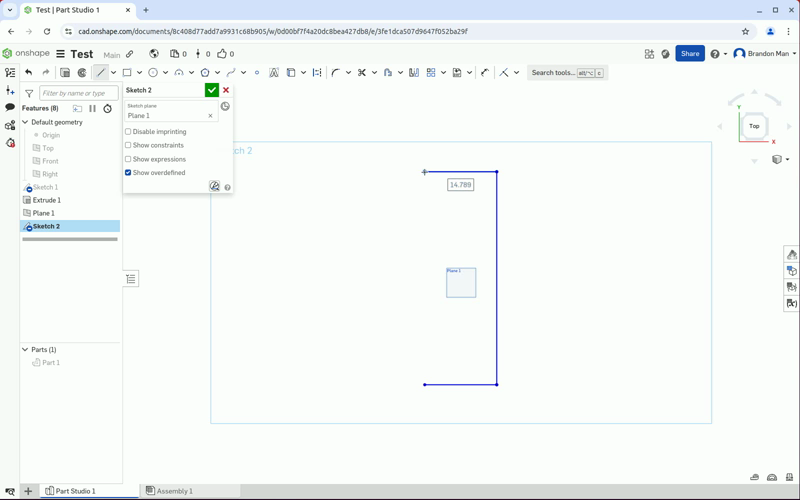
mouse_move(424, 384)
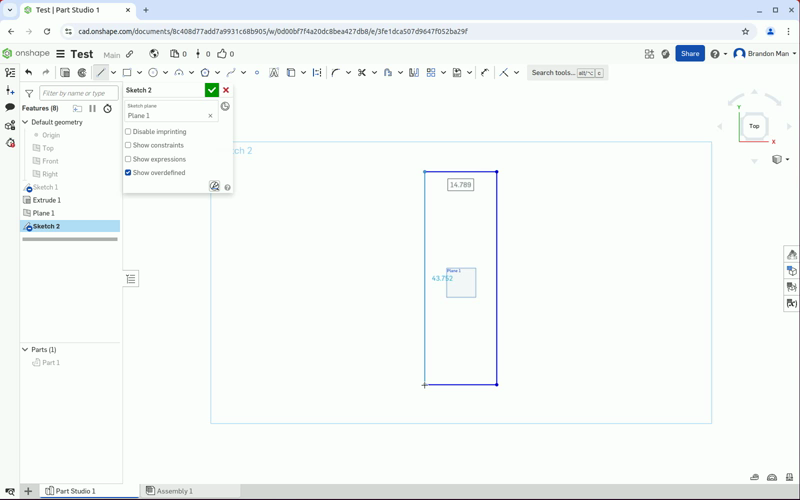
key_up(shift)
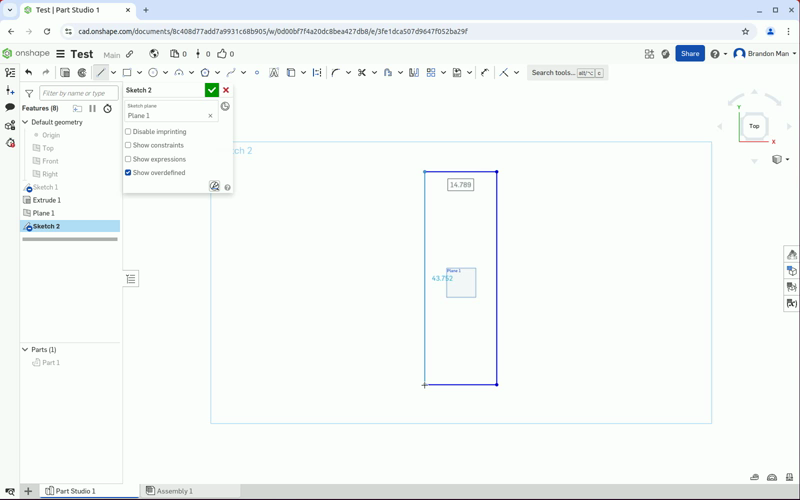
click(424, 384)
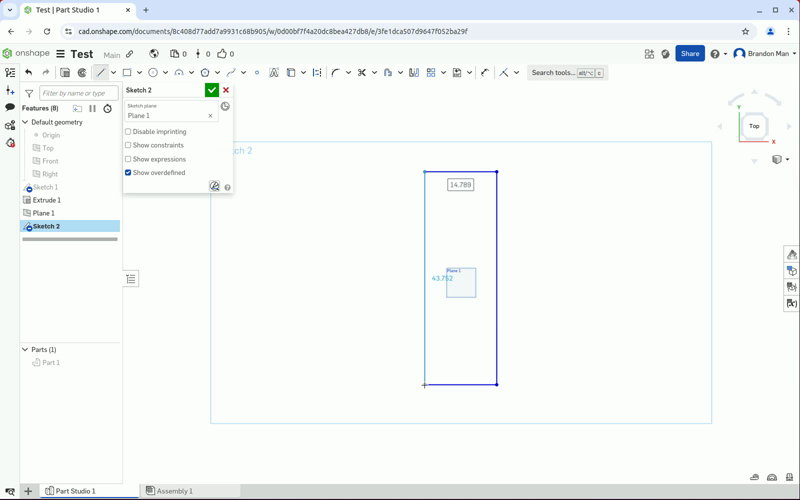
key(esc)
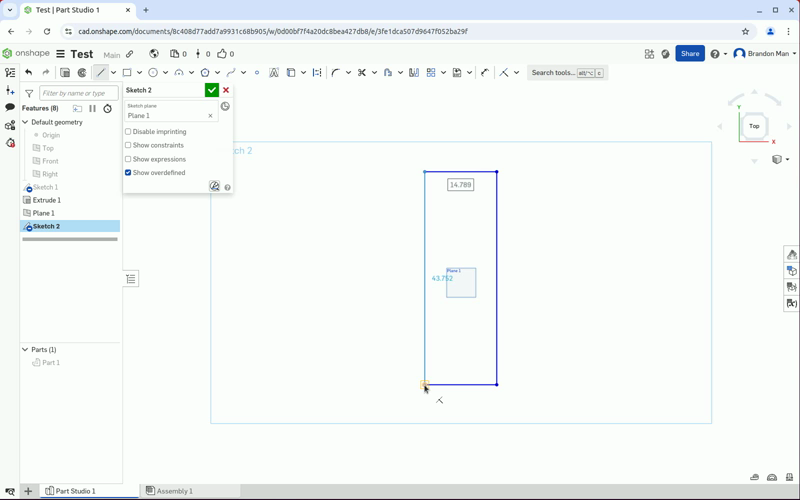
mouse_move(464, 289)
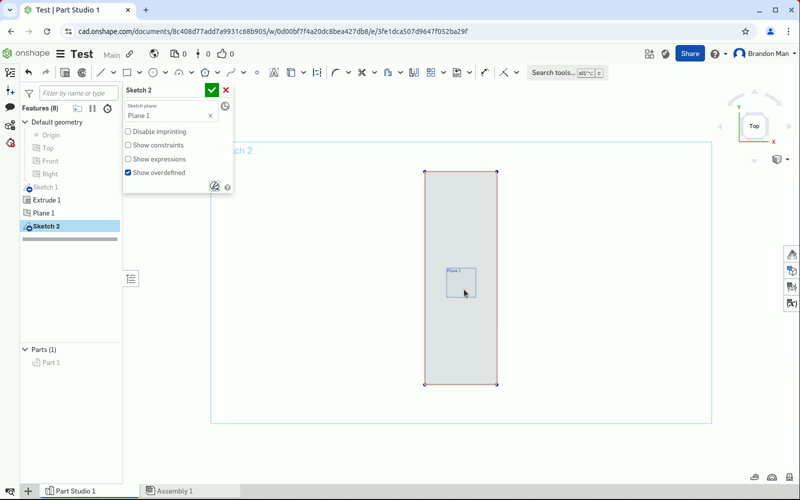
click(464, 289)
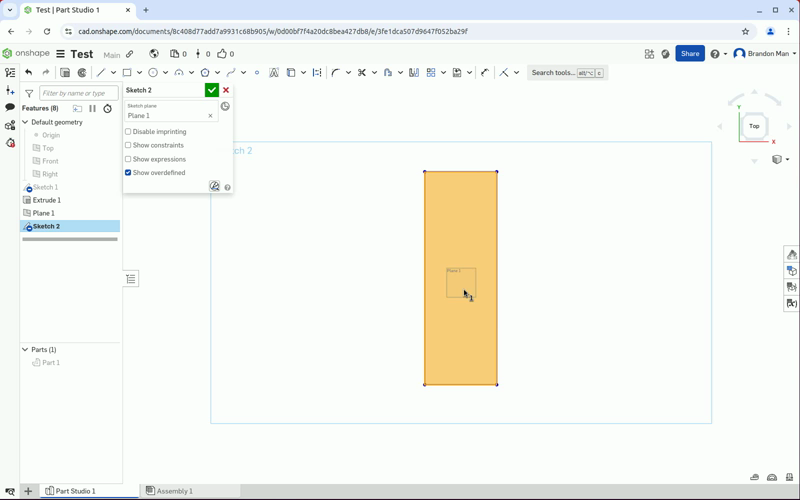
mouse_move(73, 352)
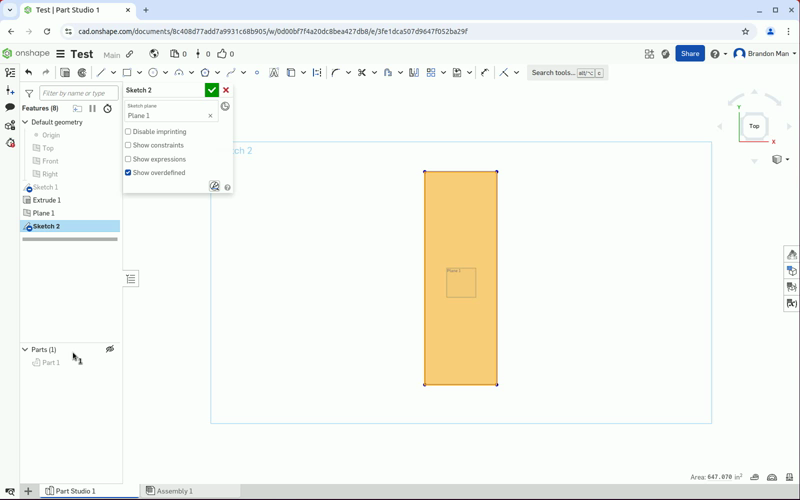
key(shift+y)
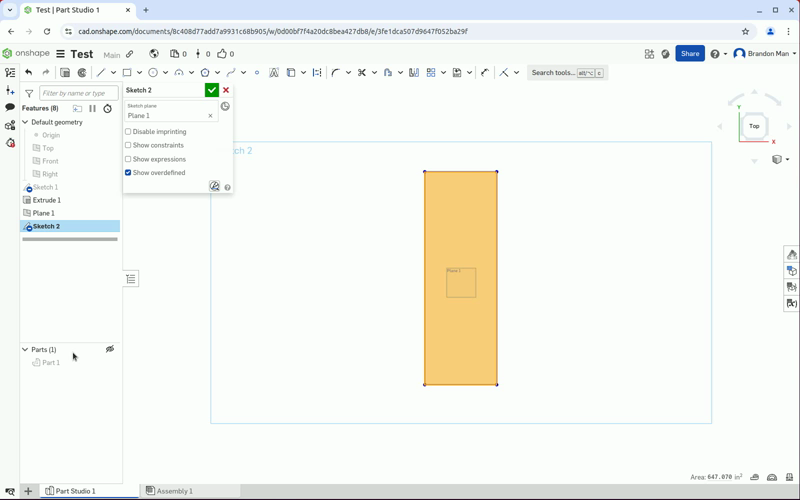
key(shift+e)
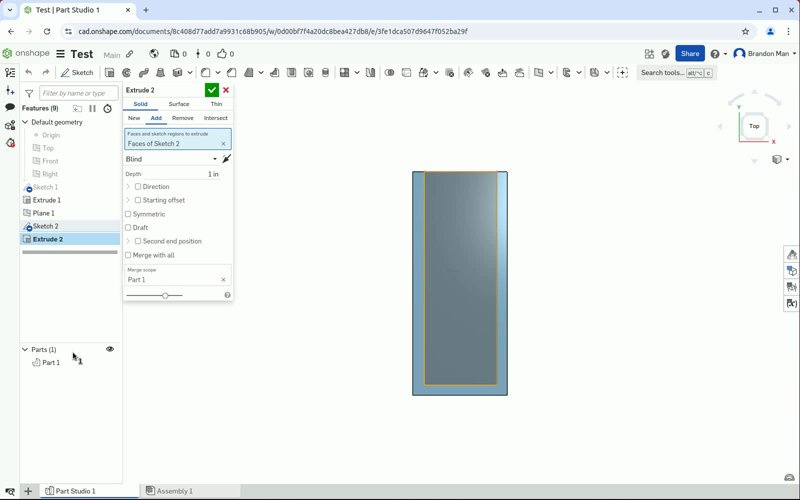
mouse_move(143, 106)
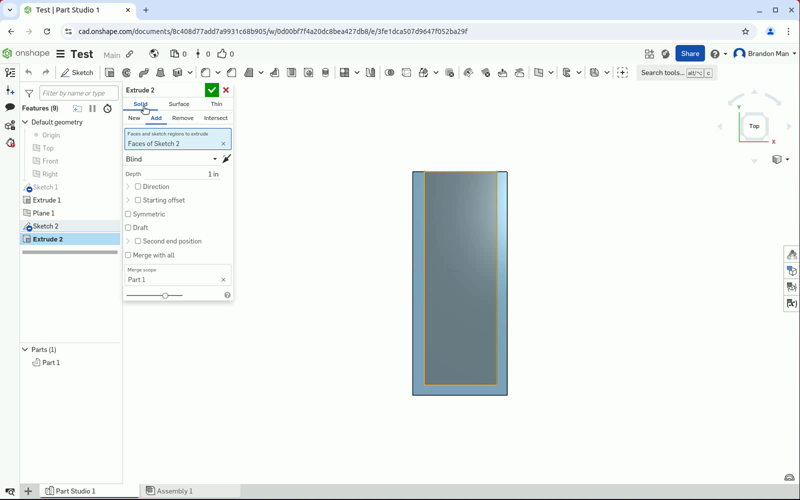
click(143, 106)
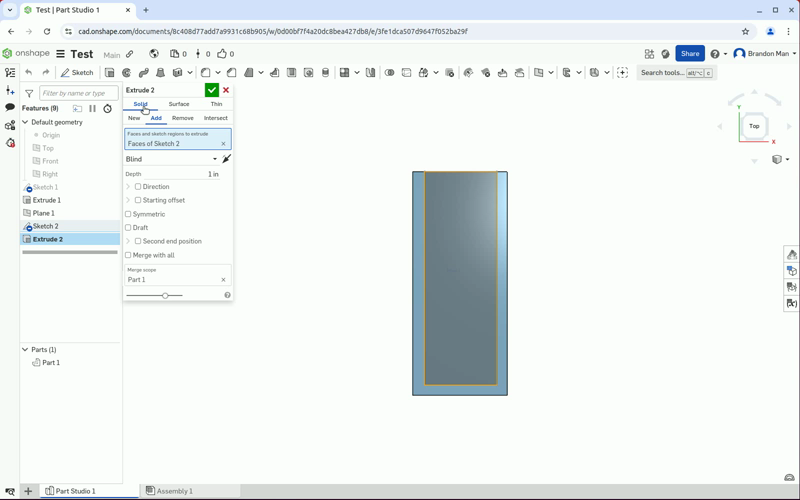
mouse_move(137, 120)
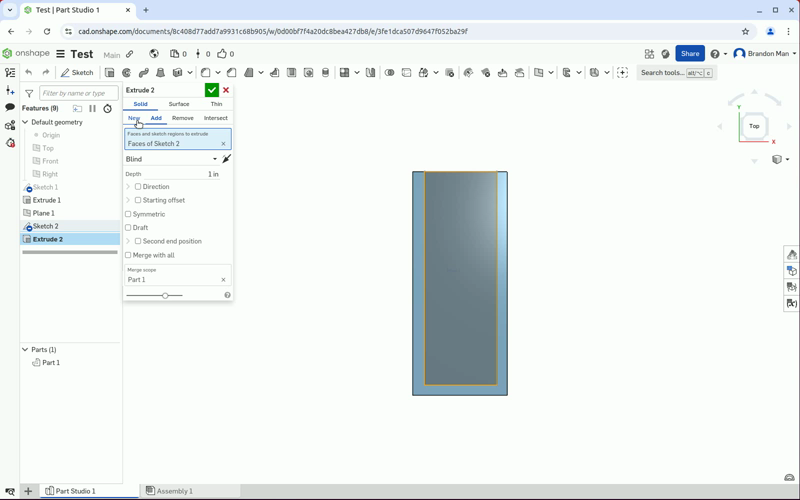
click(137, 120)
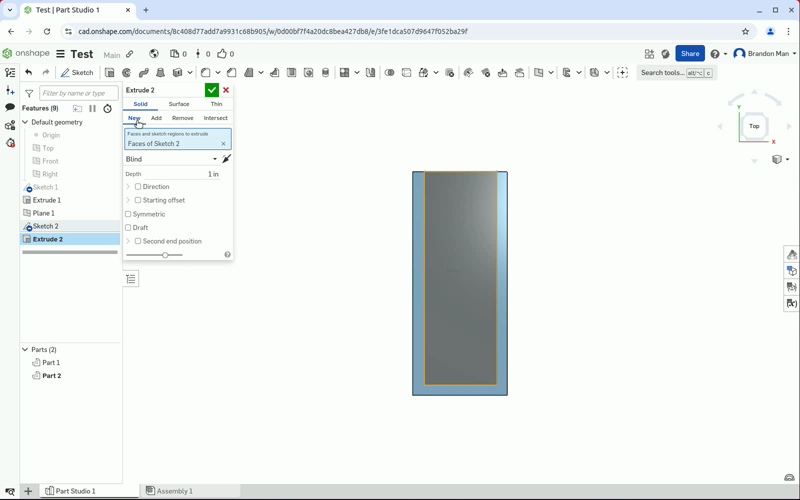
key(tab, 4)
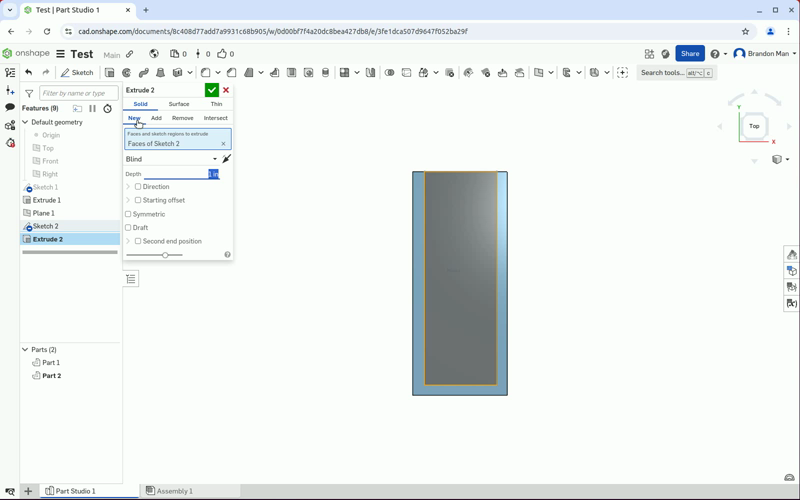
text(0.963)
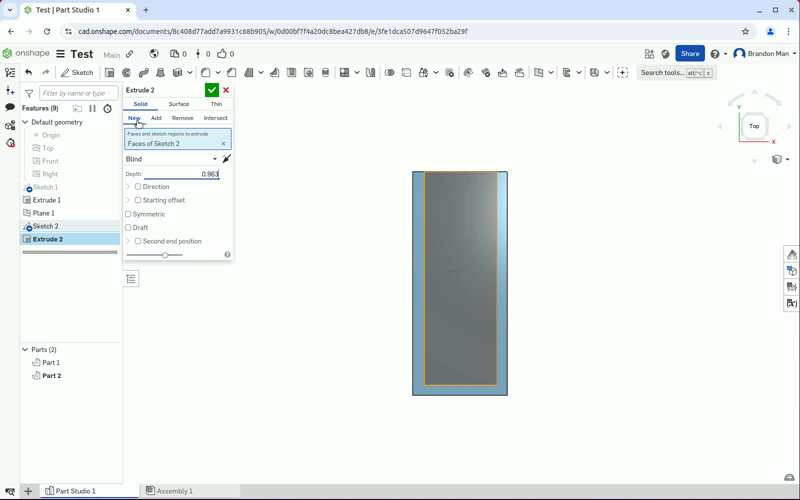
key(enter)
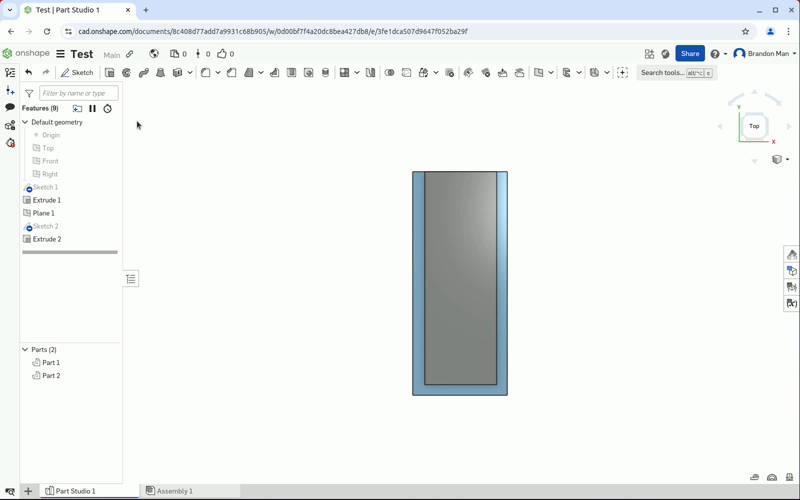
key(shift+h)
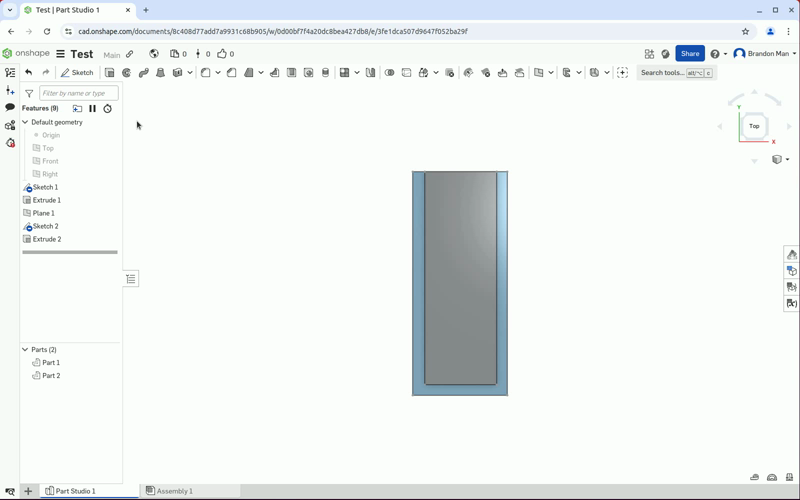
key(shift+h)
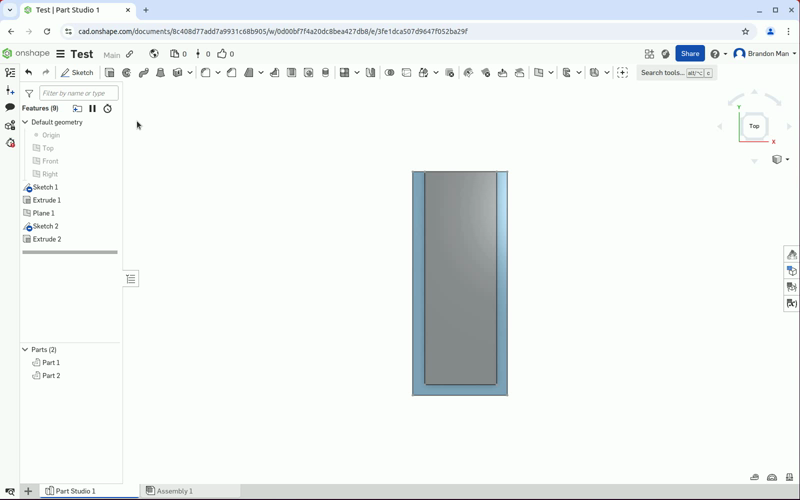
key(shift+7)
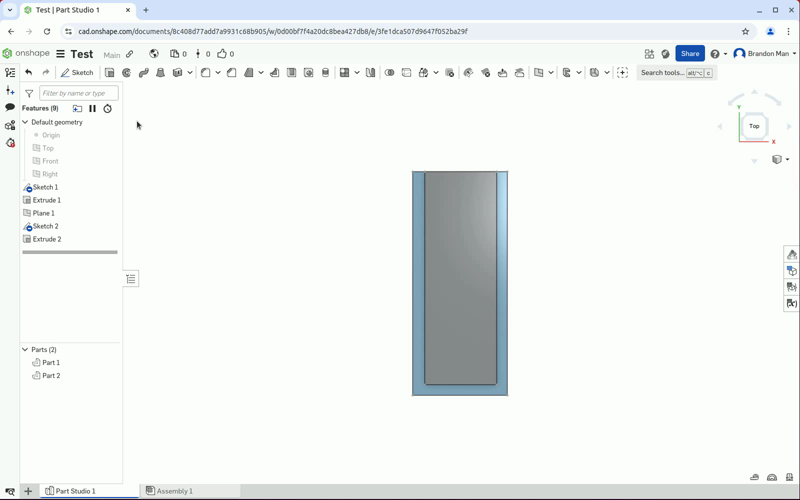
key(up, 3)
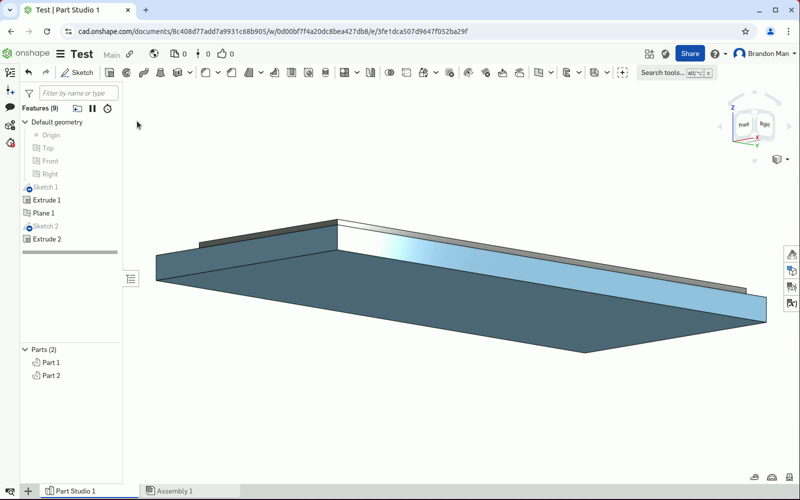
key(left, 3)
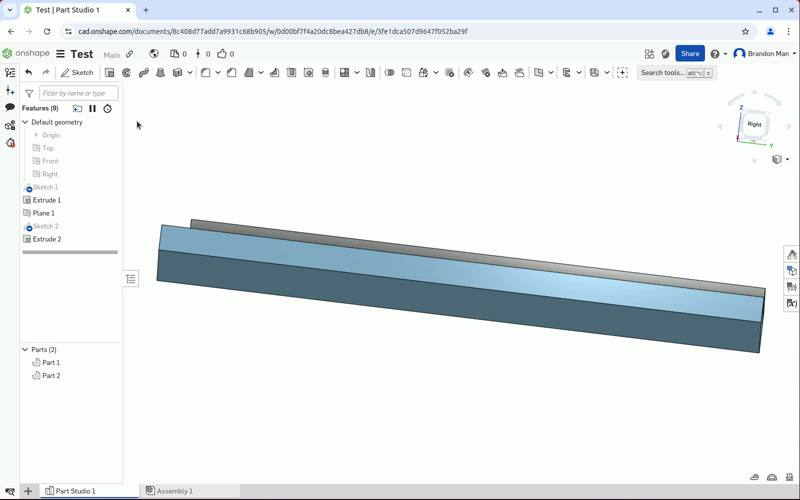
key(right, 3)
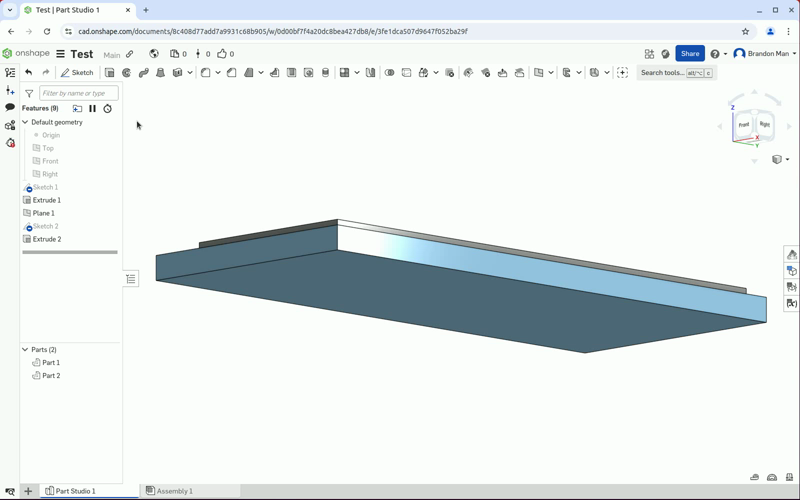
key(down, 3)
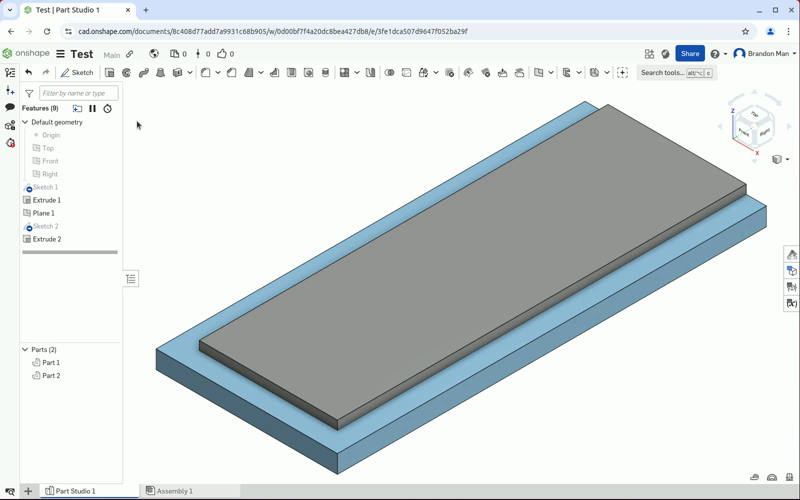
mouse_move(73, 189)
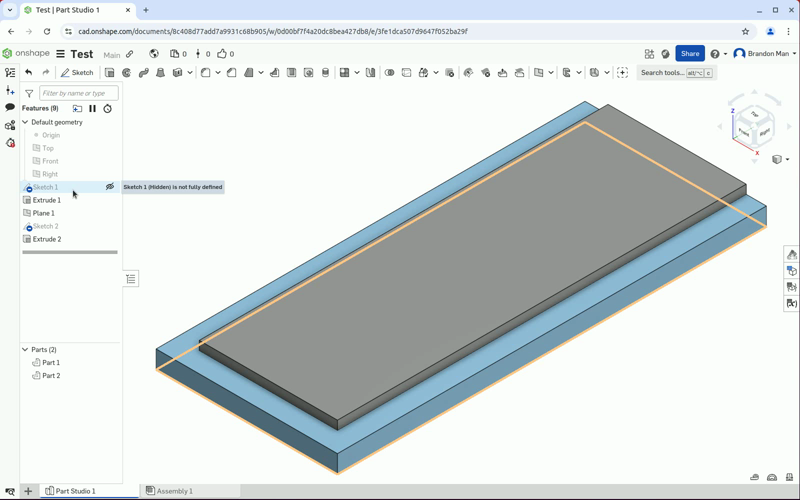
click(73, 189)